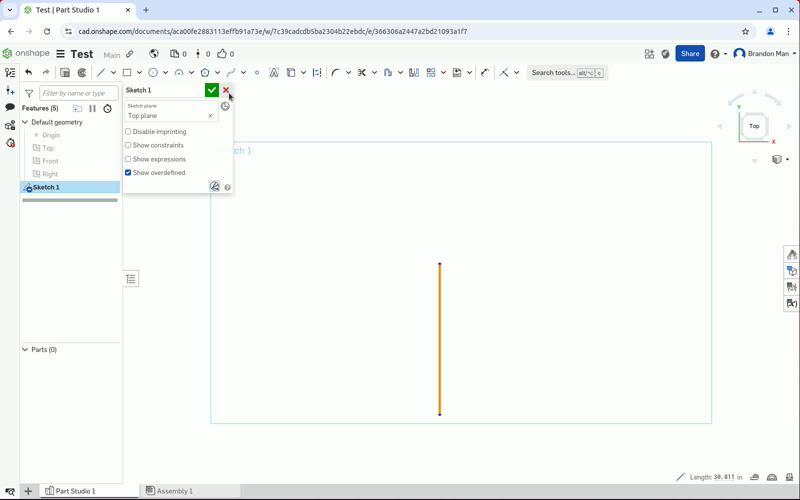
key(shift+h)
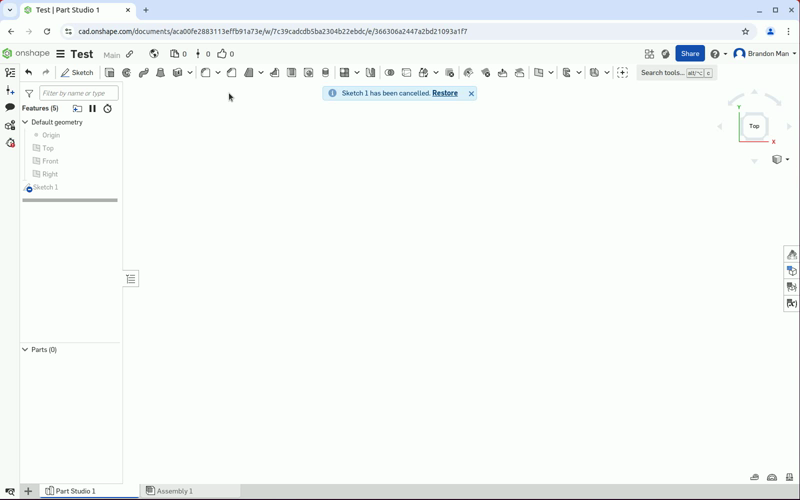
mouse_move(73, 352)
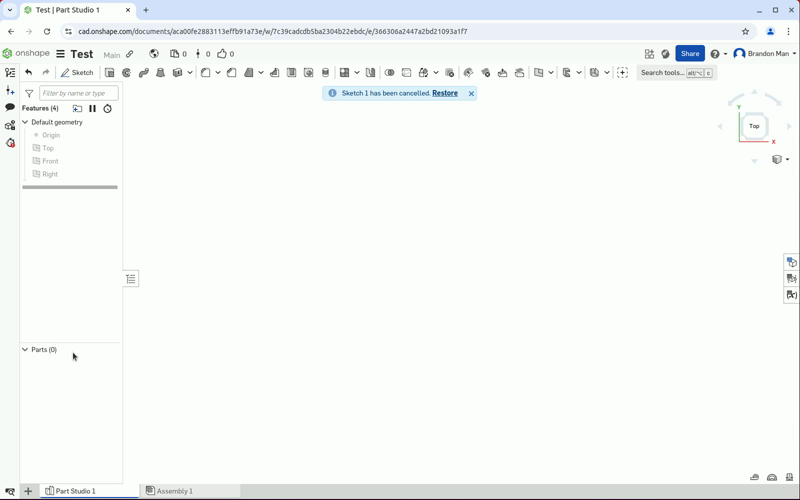
key(y)
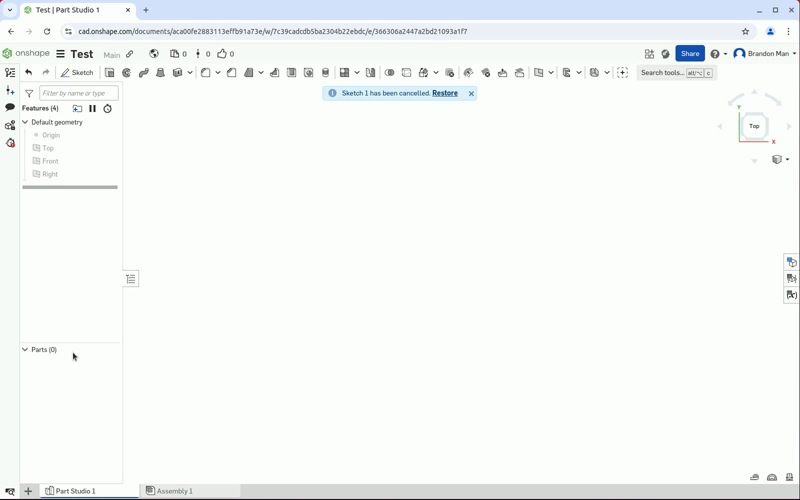
key(shift+p)
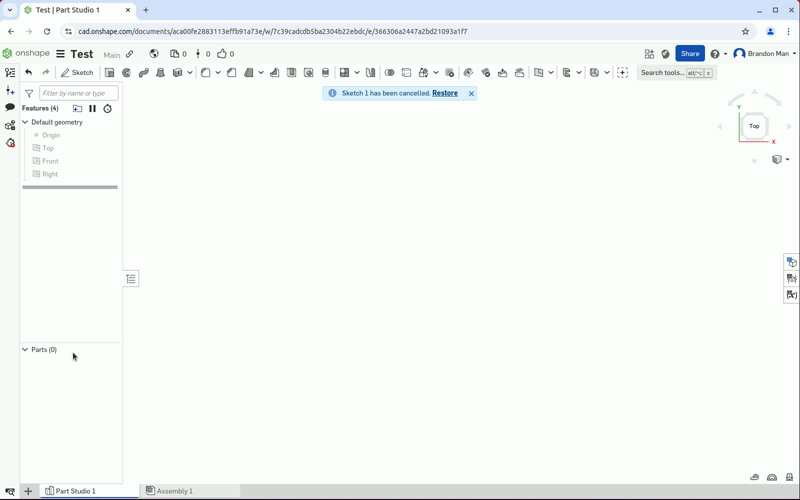
key(space)
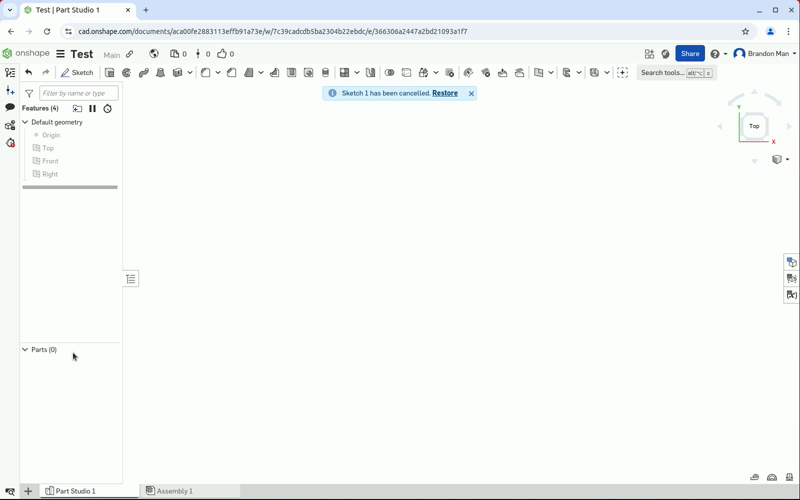
key_down(shift)
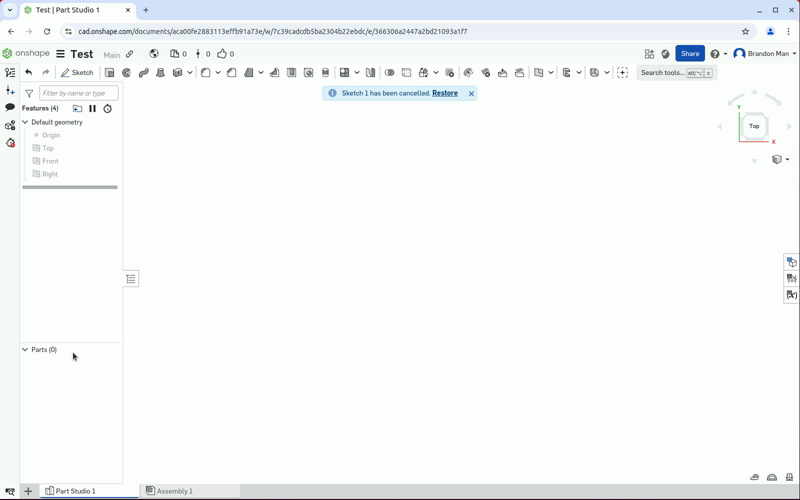
key(up)
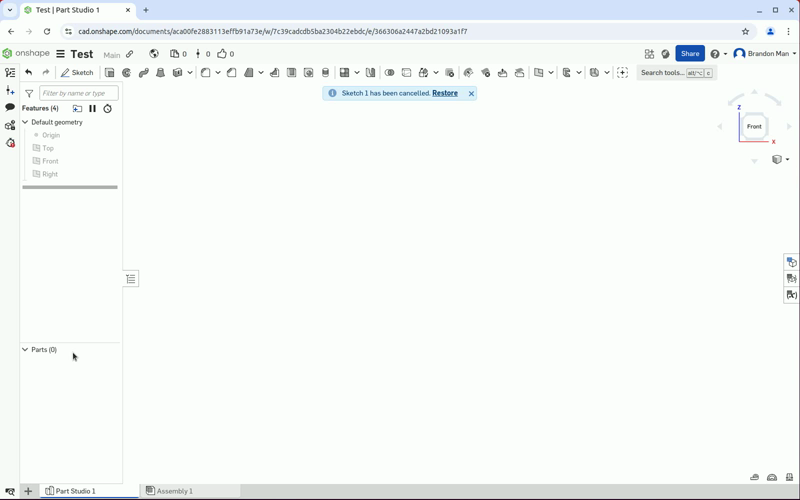
key_up(shift)
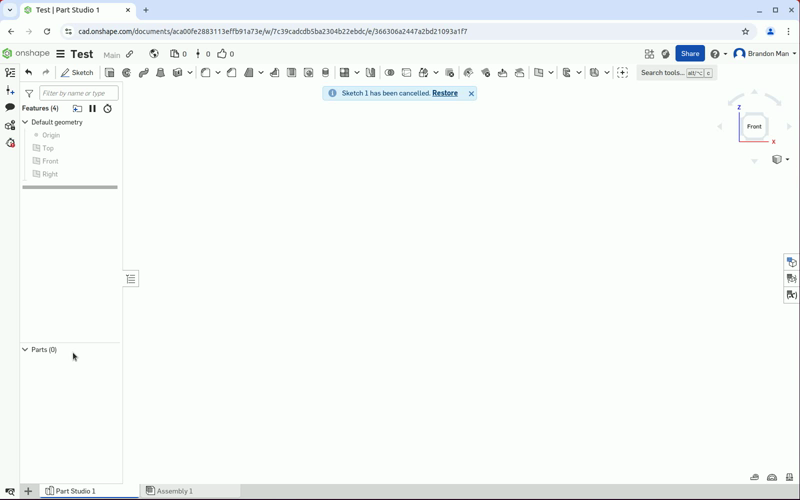
mouse_move(73, 352)
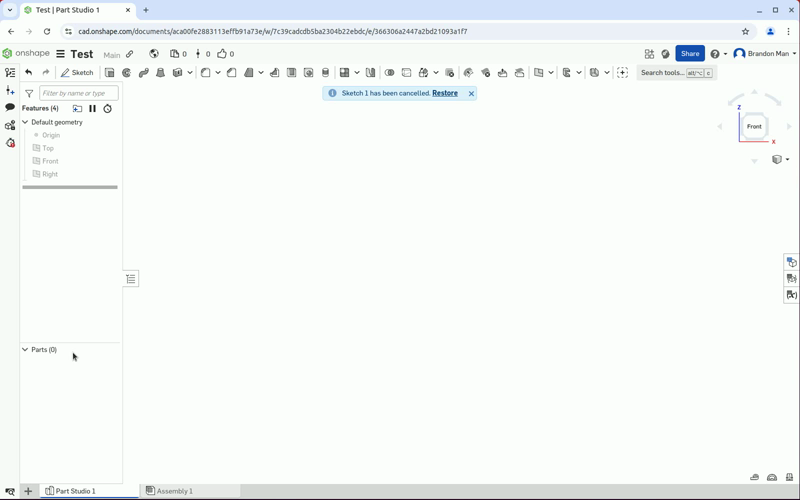
key(shift+y)
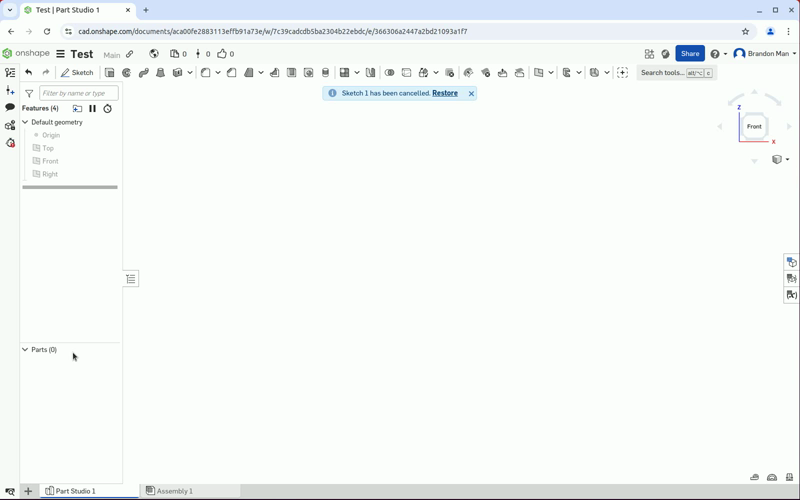
key(shift+s)
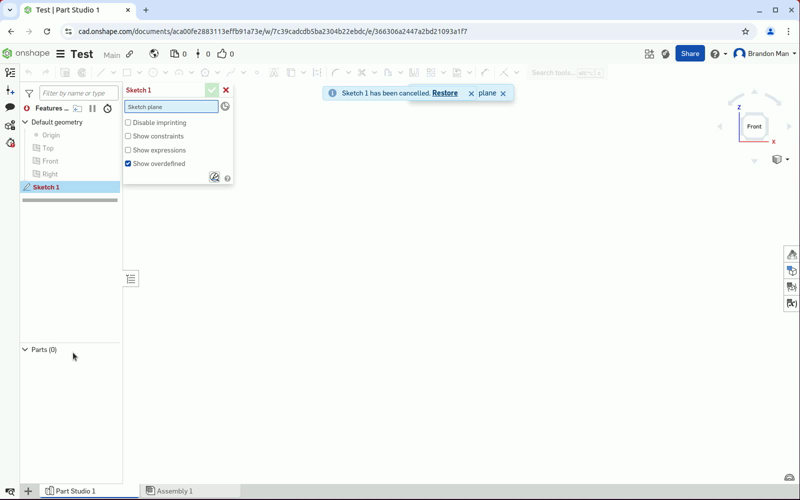
mouse_move(73, 163)
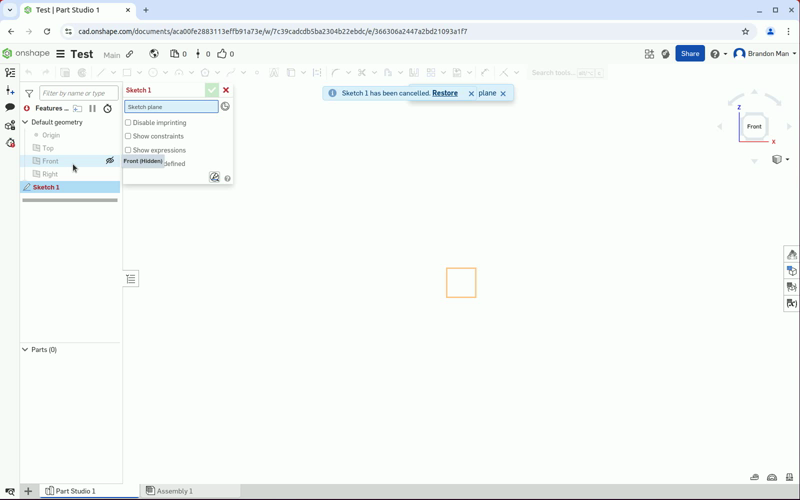
click(73, 163)
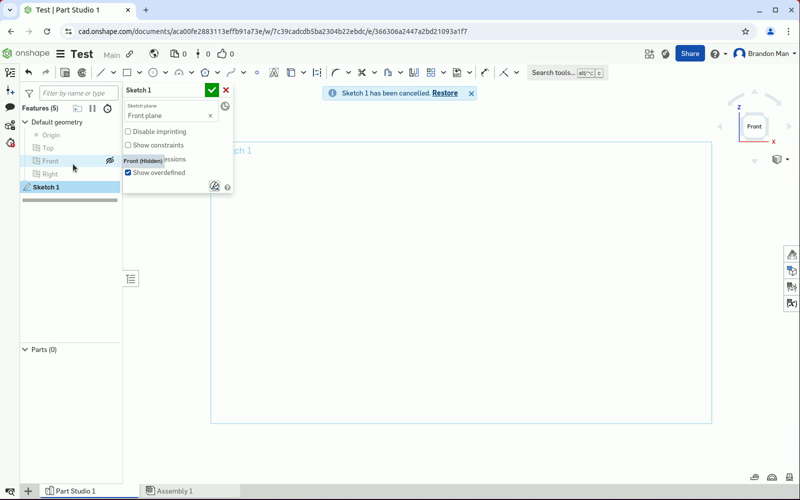
mouse_move(73, 352)
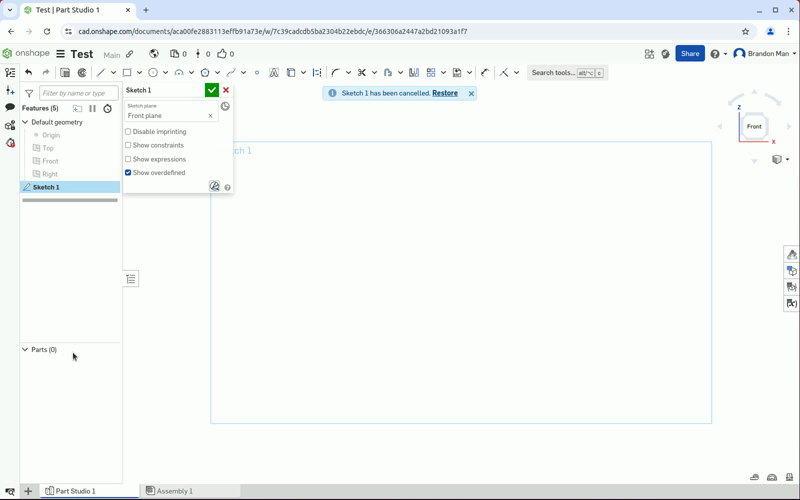
key(y)
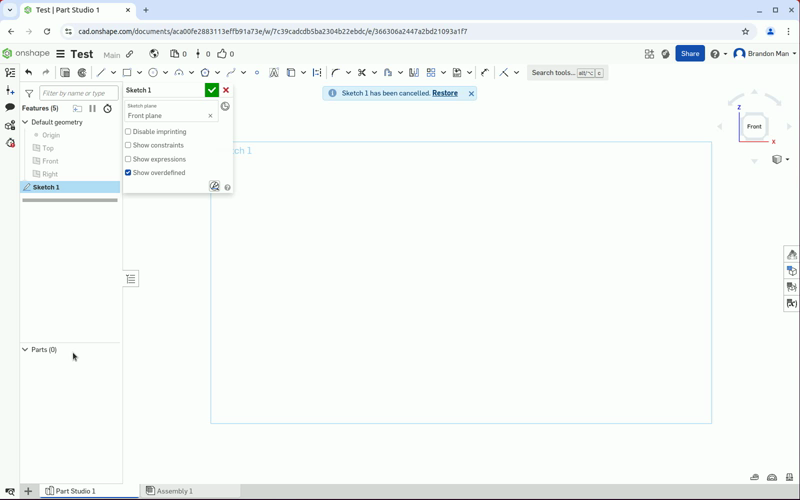
key(l)
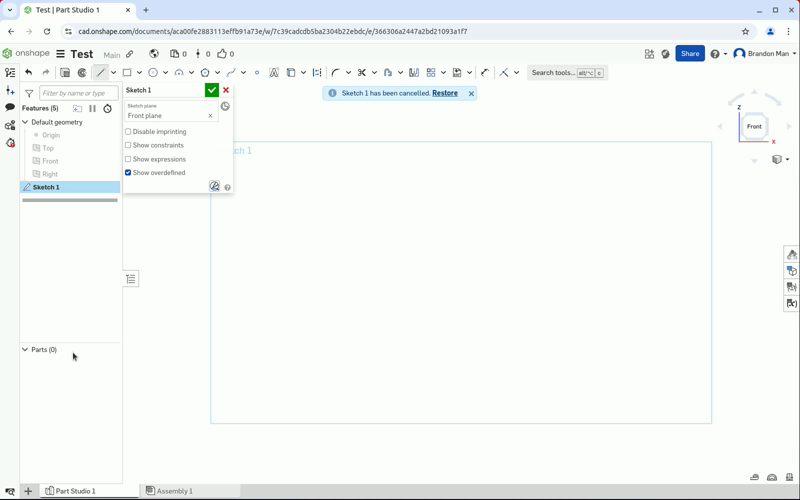
key_down(shift)
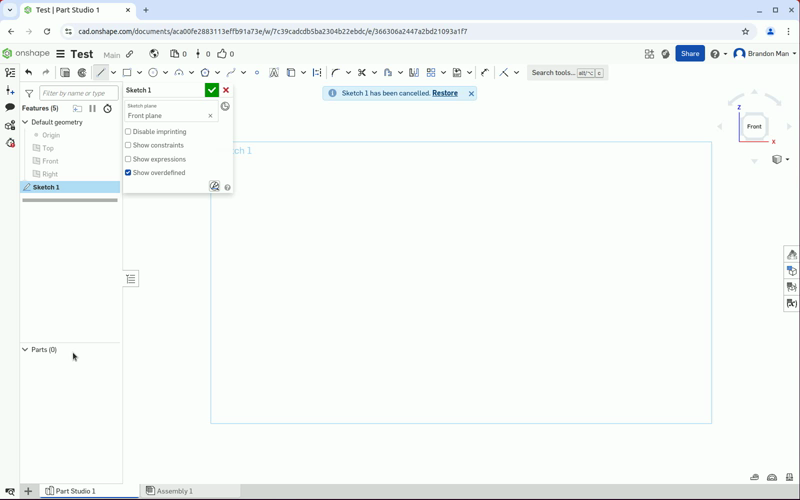
mouse_move(460, 282)
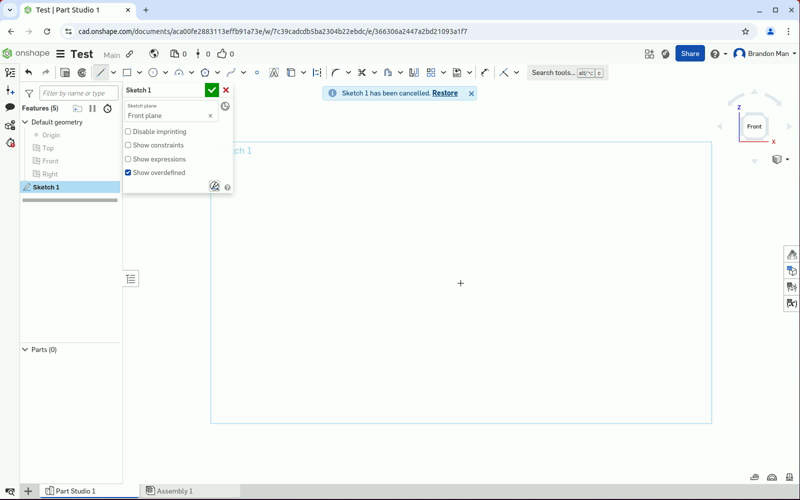
click(460, 282)
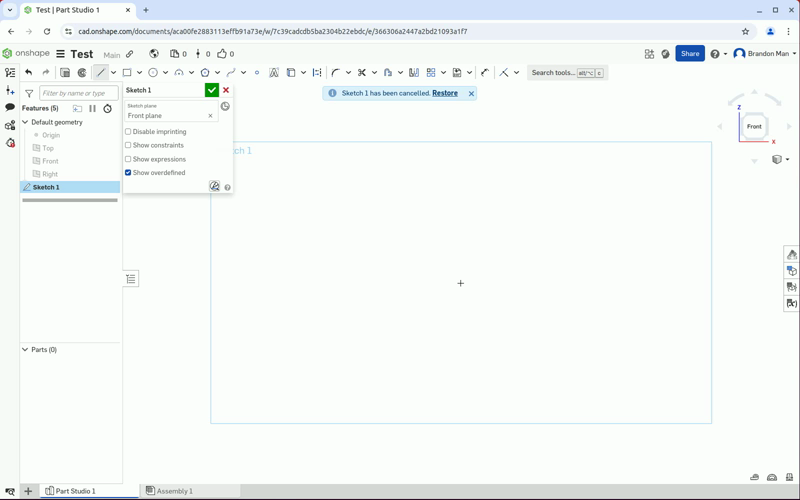
key_up(shift)
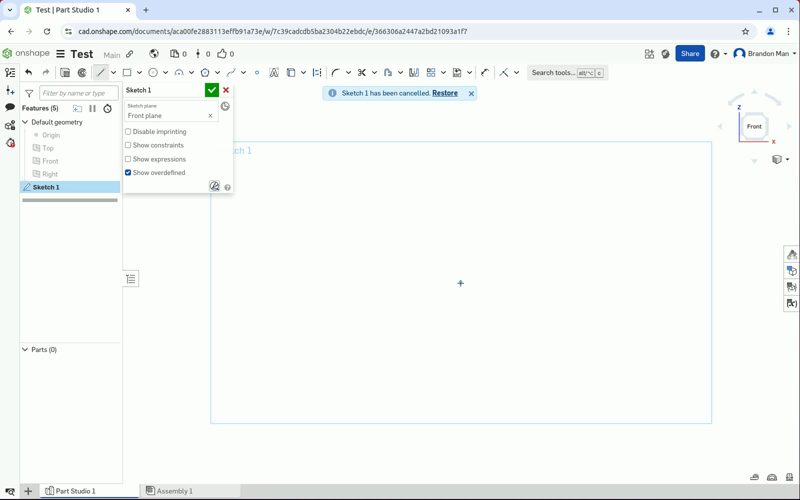
key_down(shift)
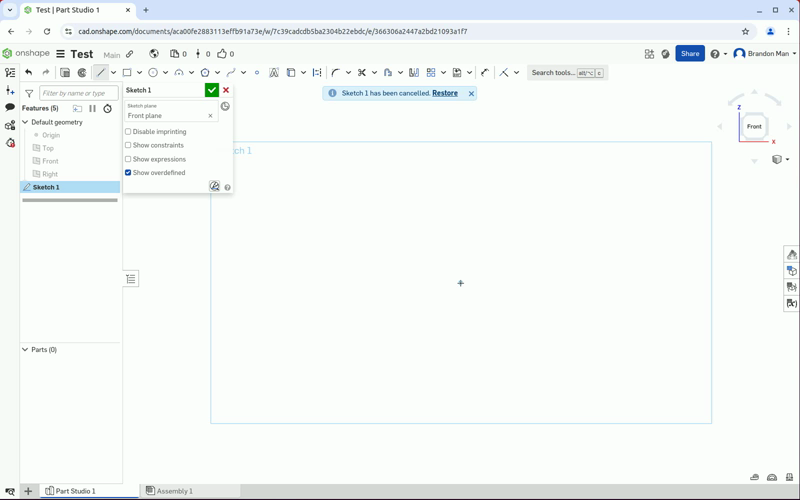
mouse_move(573, 282)
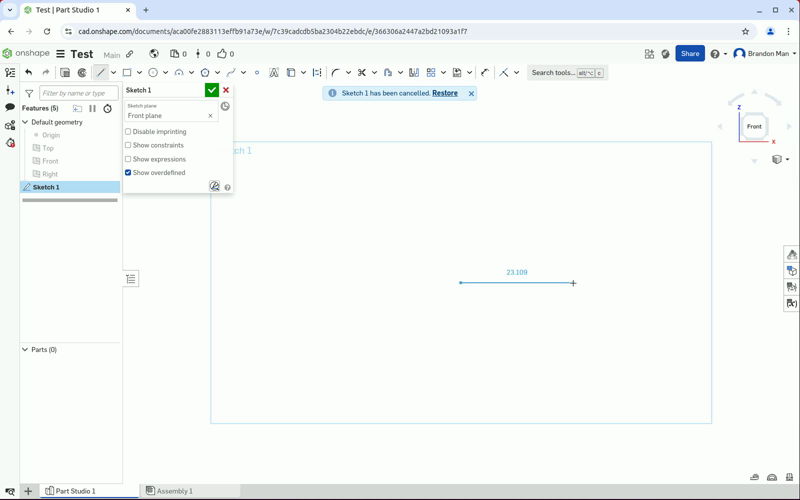
click(573, 282)
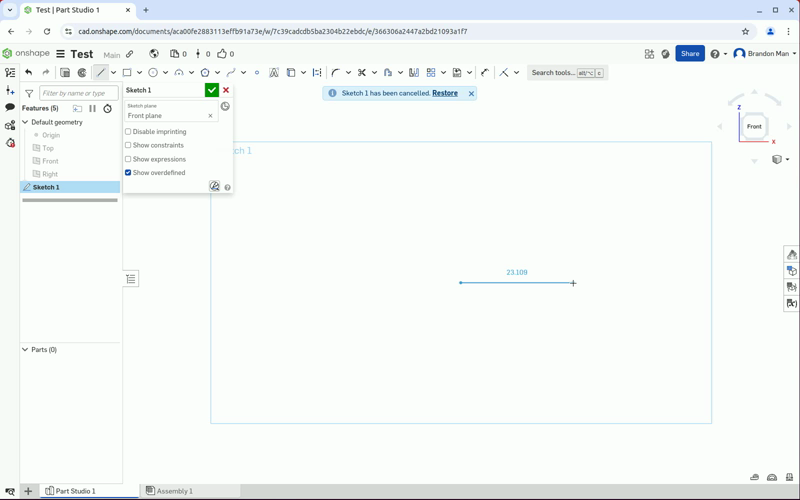
key_up(shift)
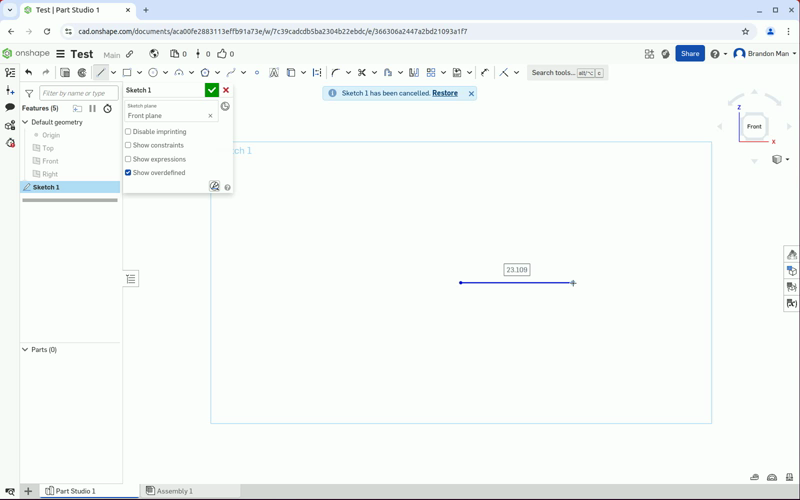
key_down(shift)
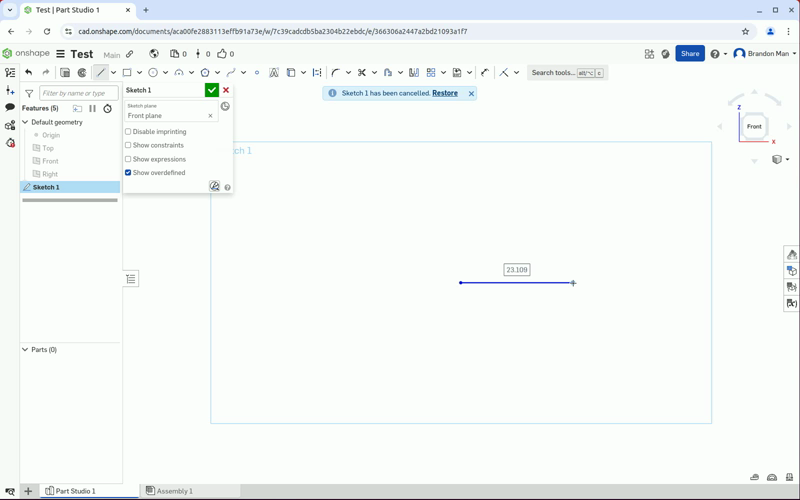
mouse_move(589, 282)
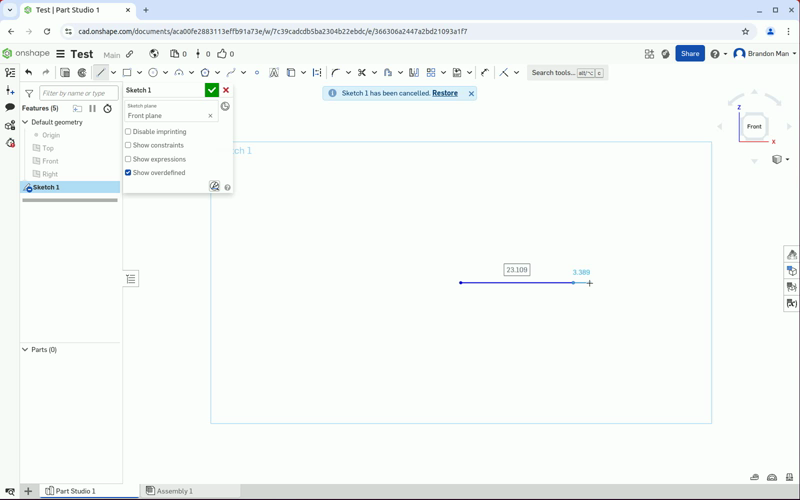
mouse_move(573, 262)
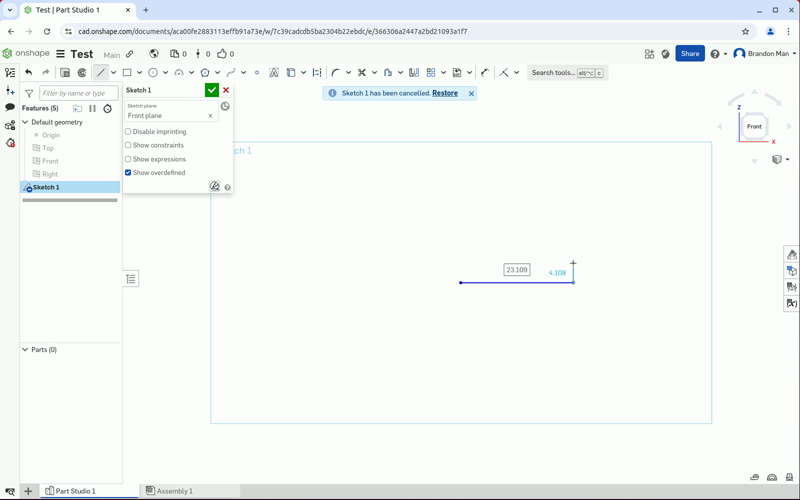
click(573, 262)
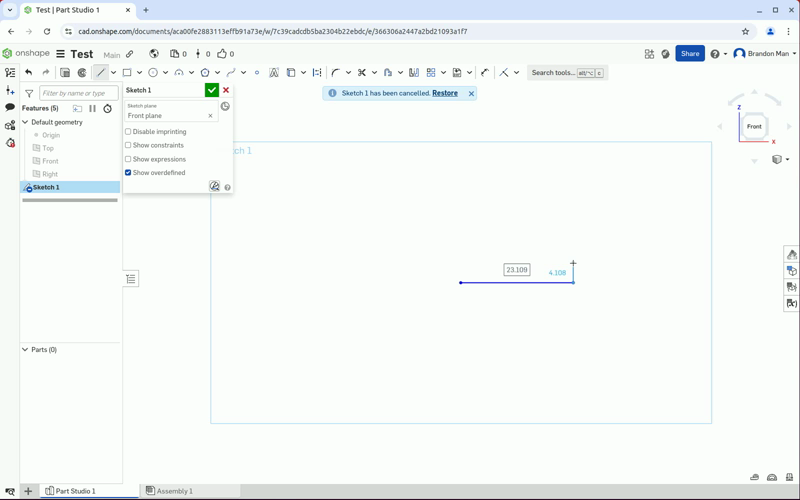
key_up(shift)
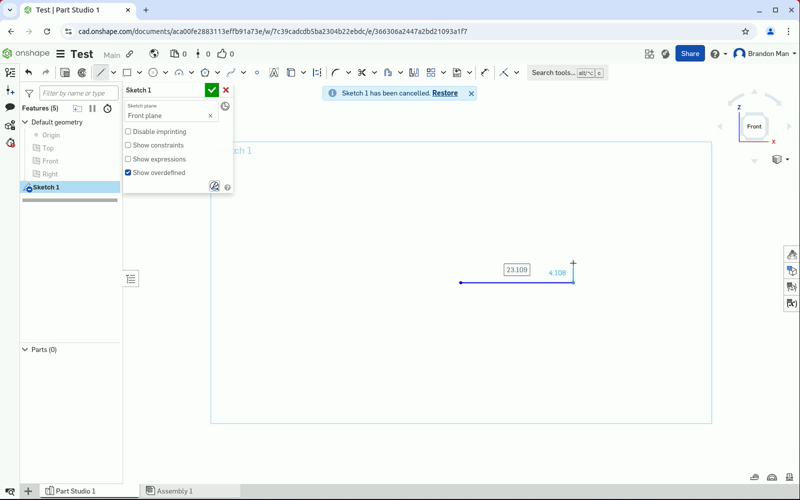
key_down(shift)
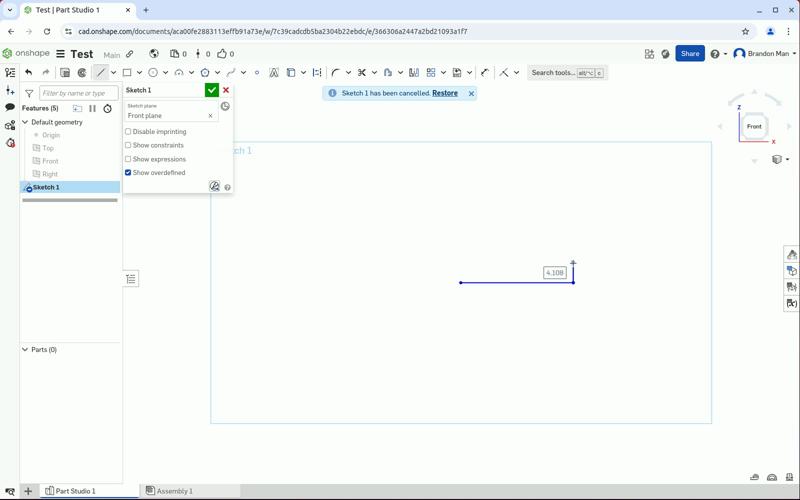
mouse_move(502, 262)
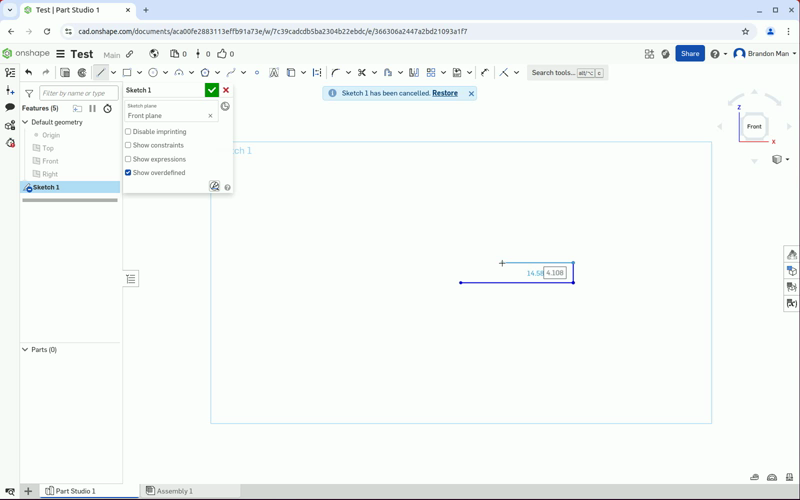
click(502, 262)
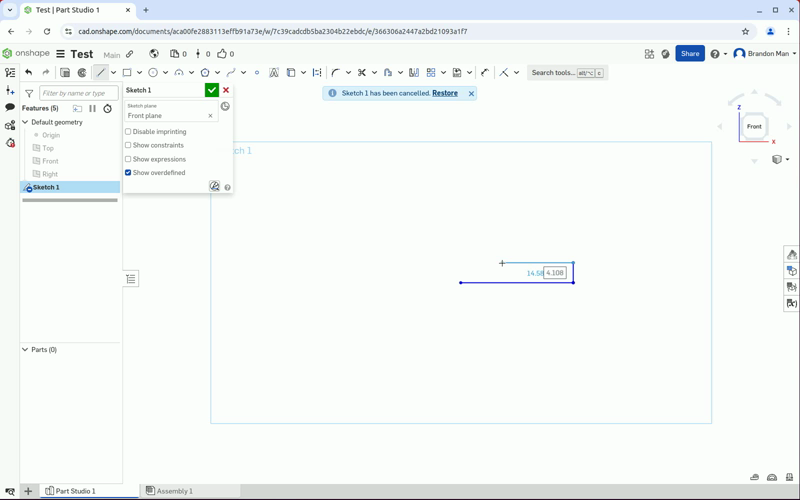
key_up(shift)
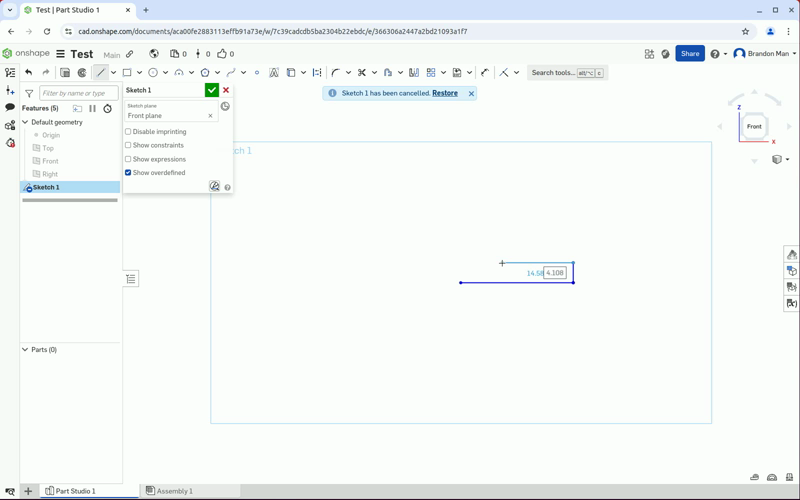
key_down(shift)
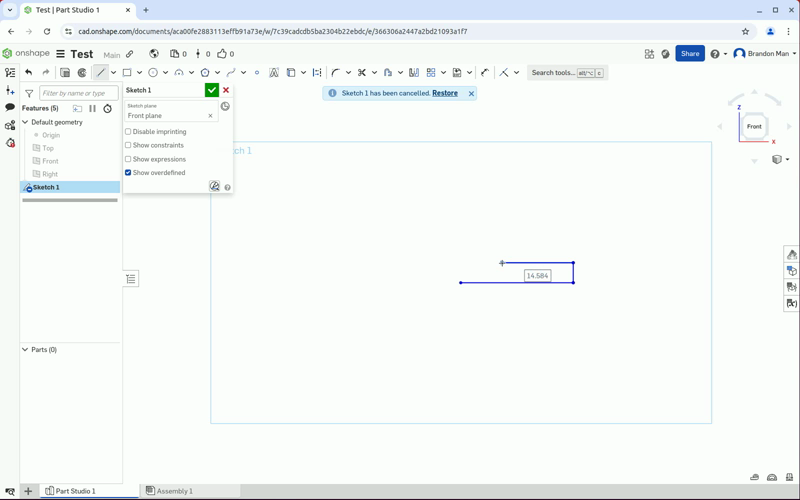
mouse_move(532, 262)
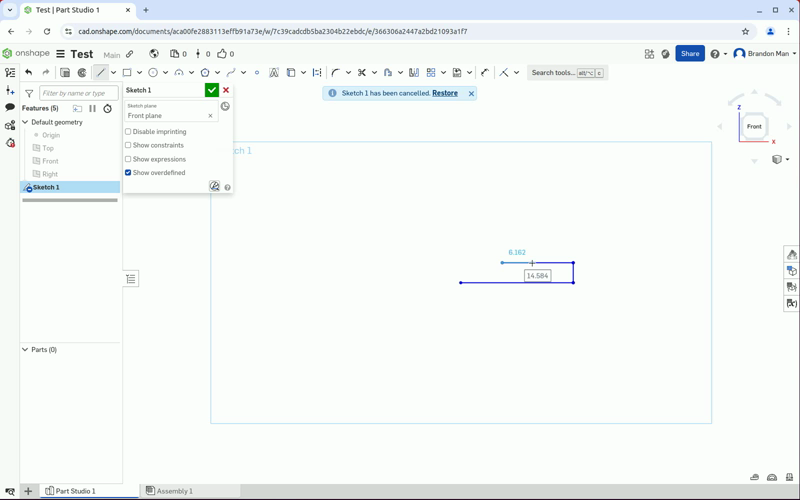
mouse_move(502, 231)
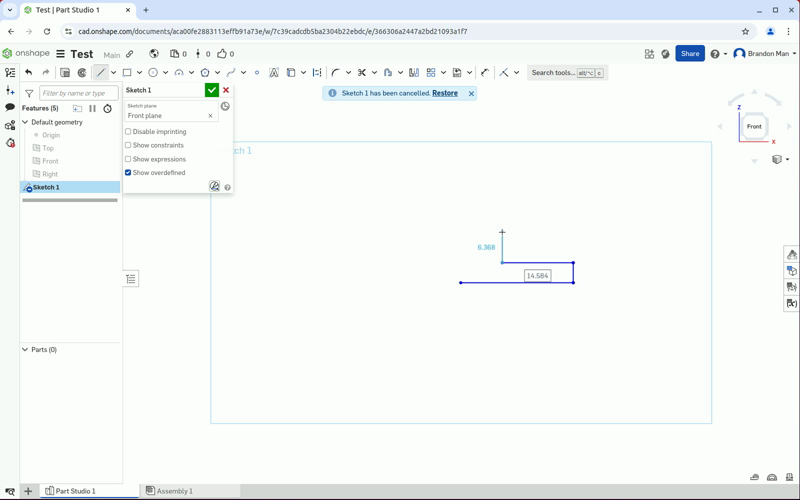
click(502, 231)
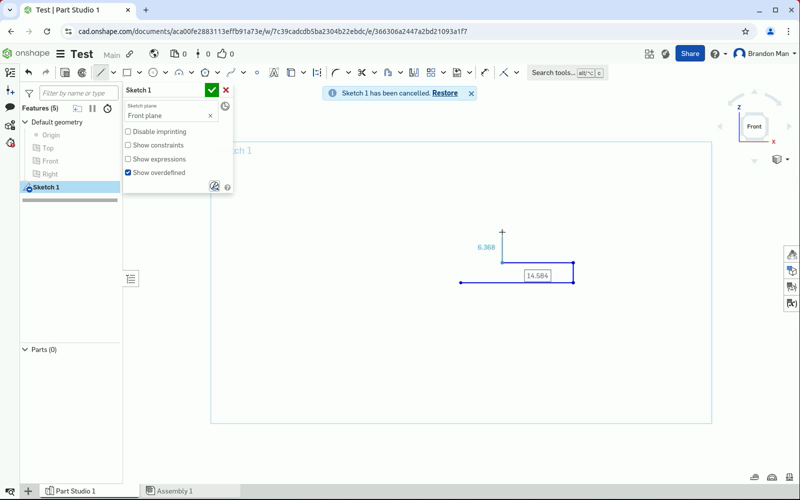
key_up(shift)
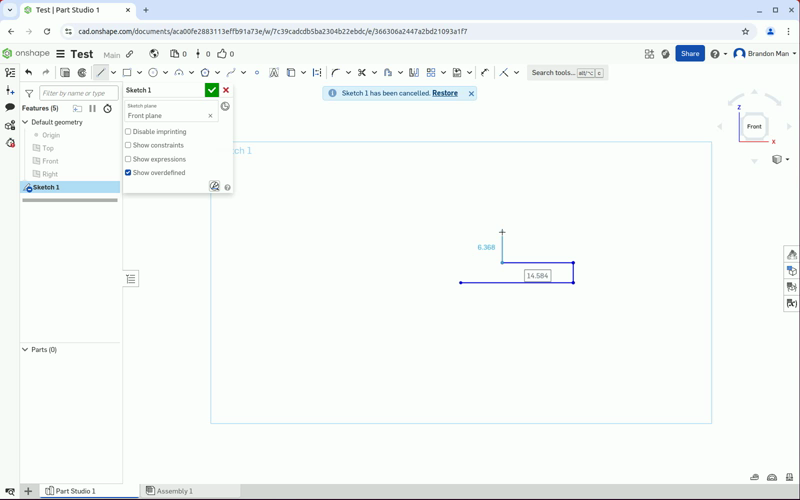
key_down(shift)
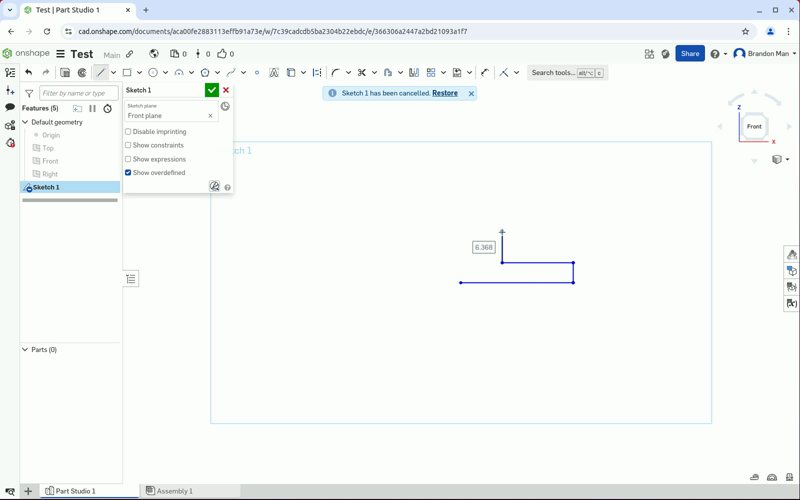
mouse_move(532, 231)
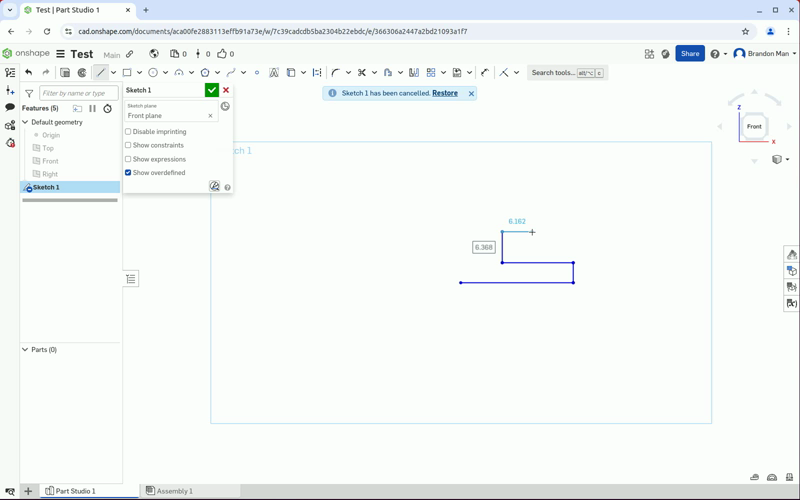
mouse_move(460, 231)
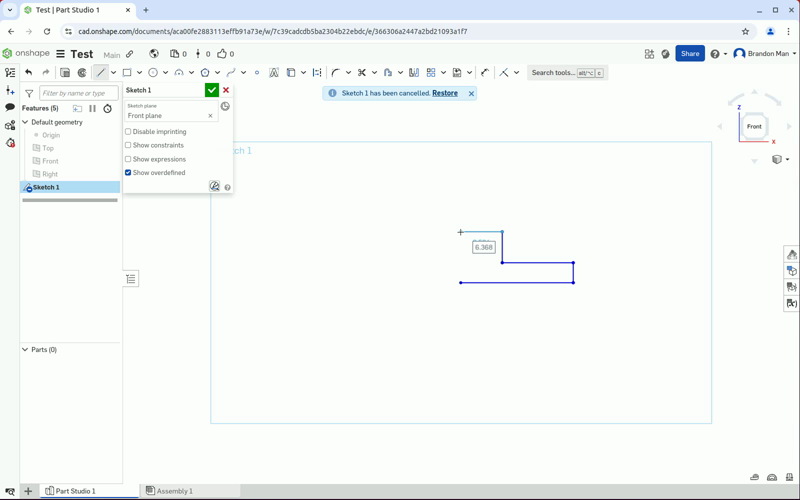
click(460, 231)
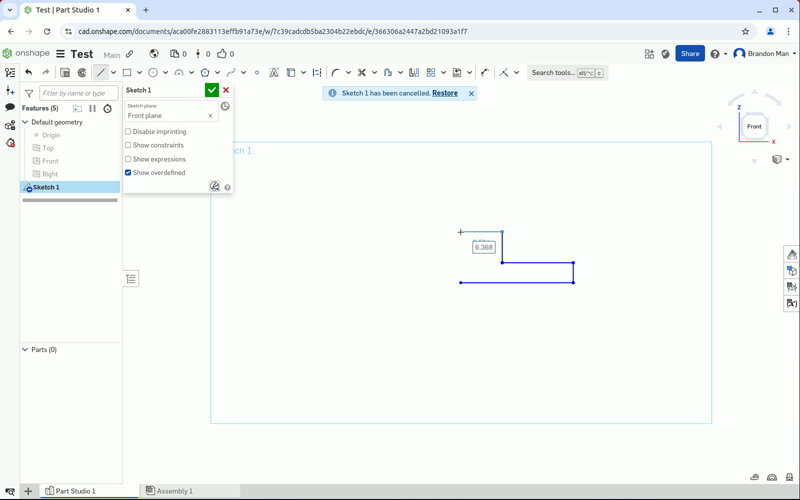
key_up(shift)
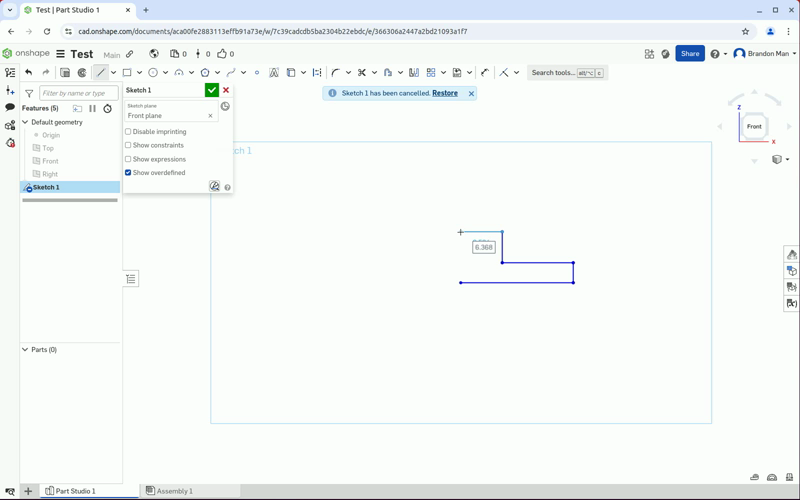
mouse_move(490, 231)
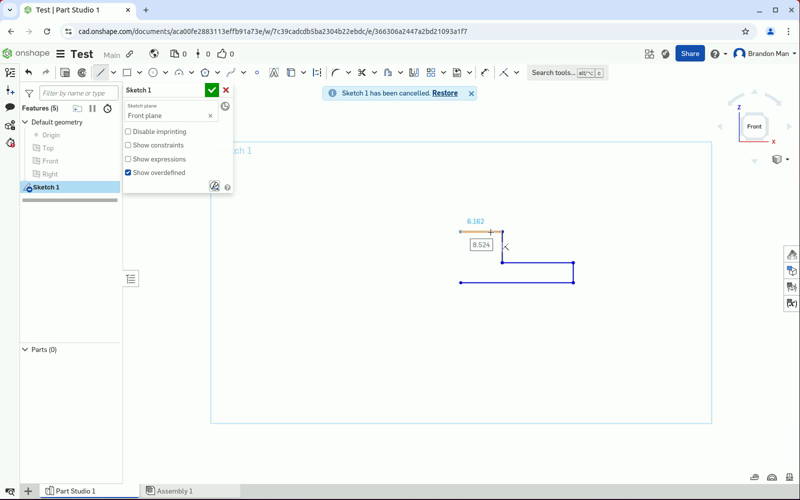
key_down(shift)
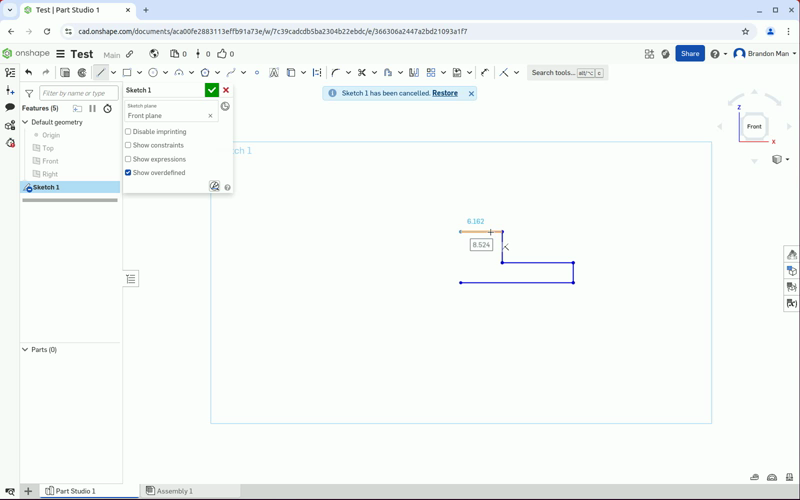
mouse_move(460, 282)
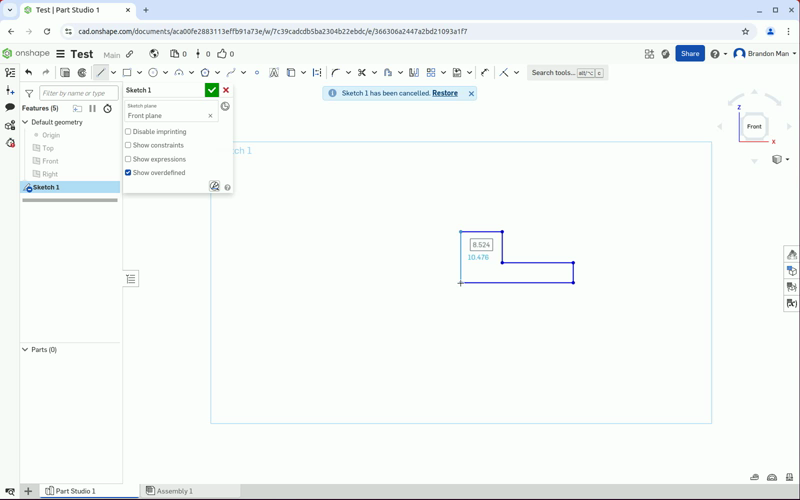
key_up(shift)
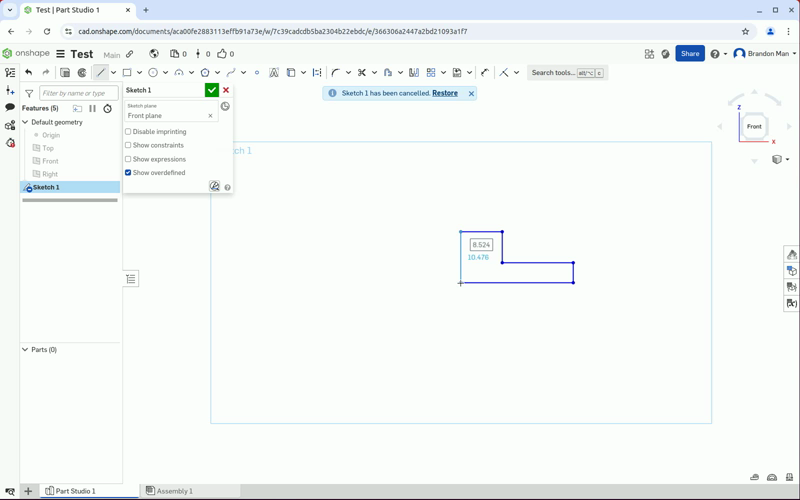
click(460, 282)
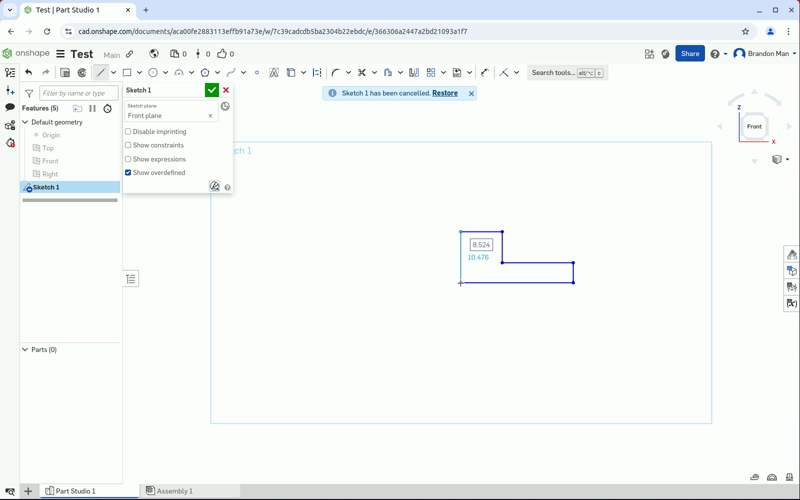
key(esc)
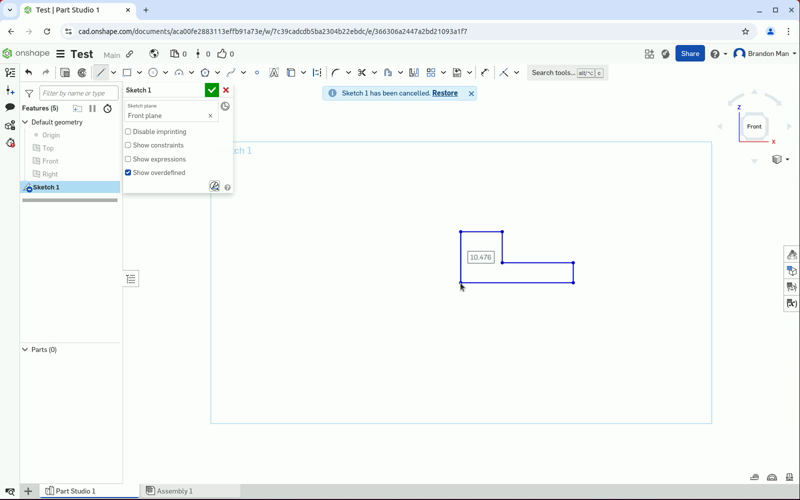
mouse_move(476, 250)
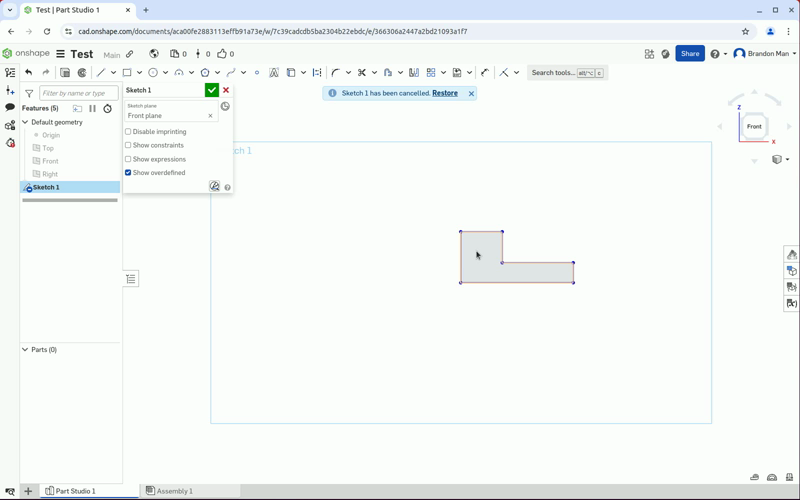
click(476, 250)
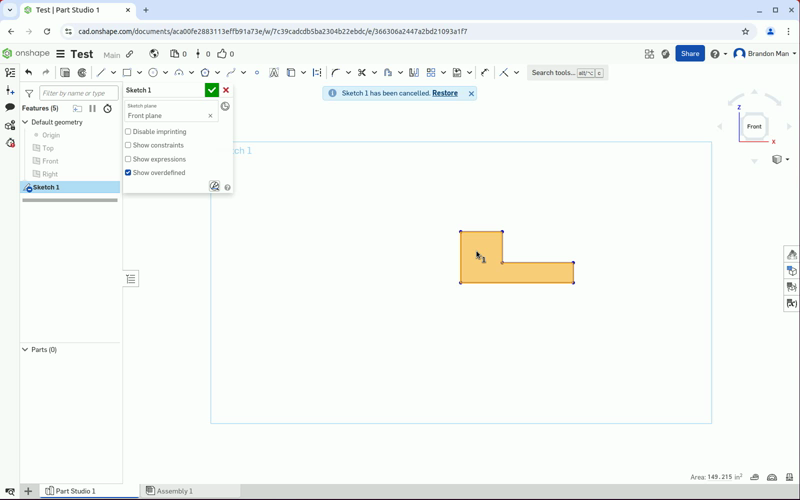
mouse_move(73, 352)
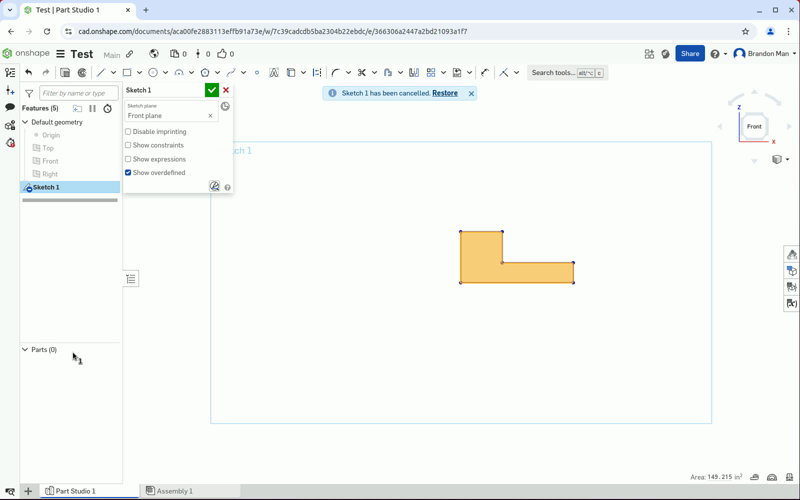
key(shift+y)
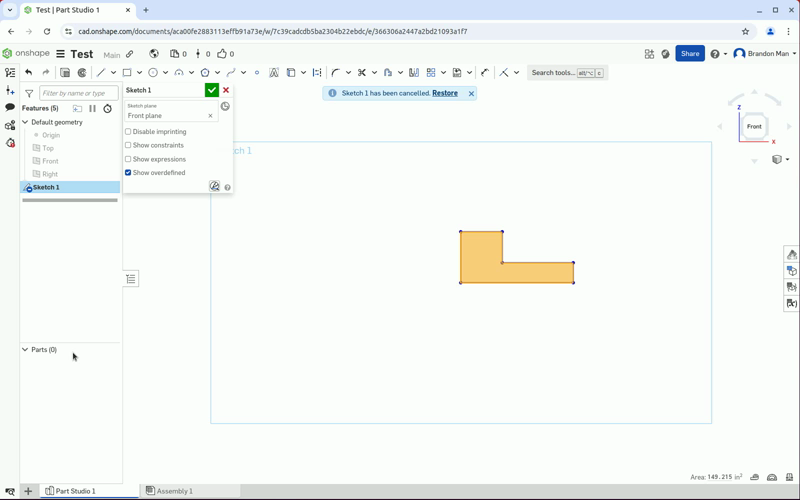
key(shift+e)
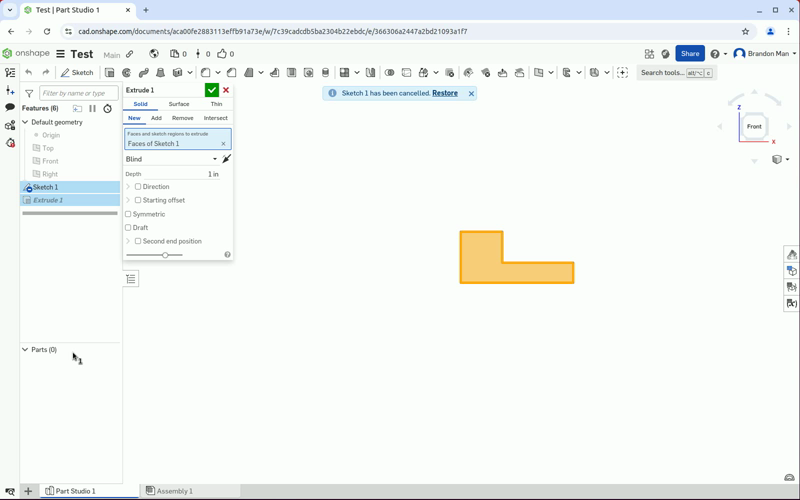
mouse_move(143, 106)
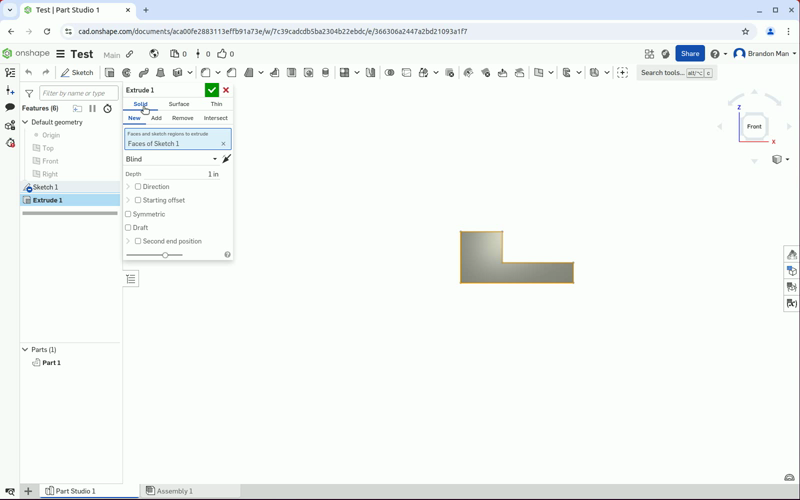
click(143, 106)
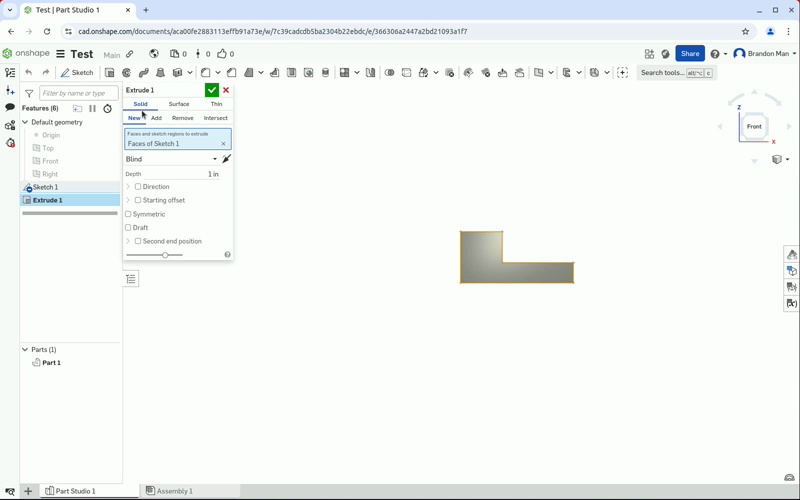
mouse_move(137, 120)
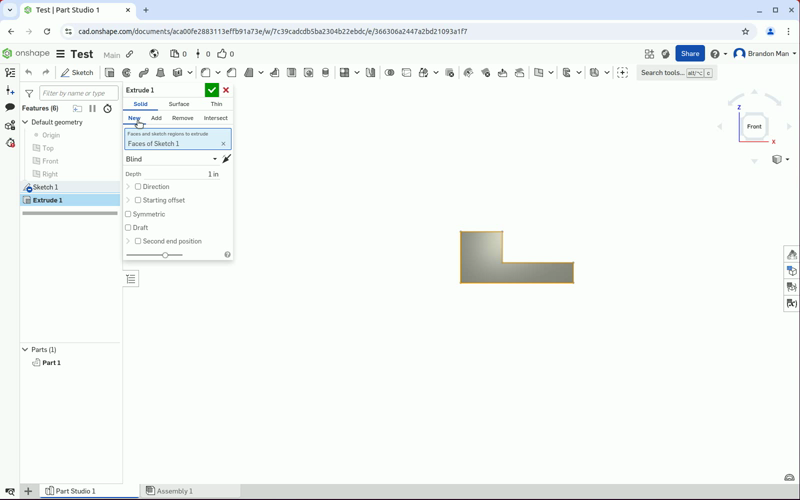
click(137, 120)
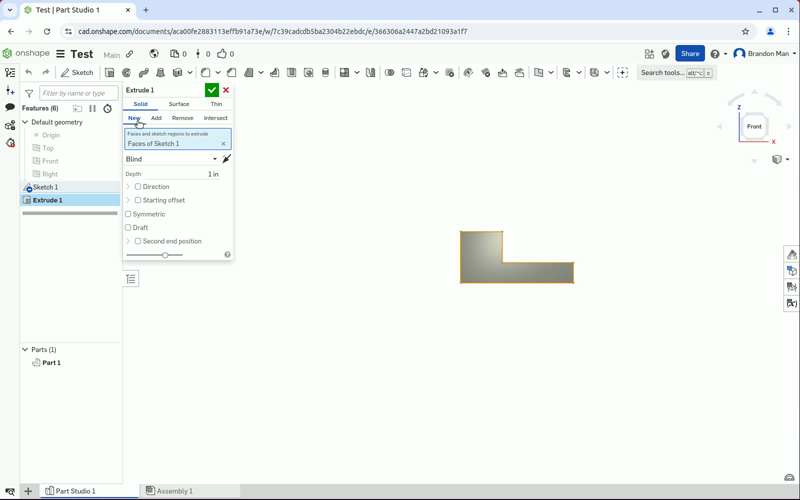
key(tab, 4)
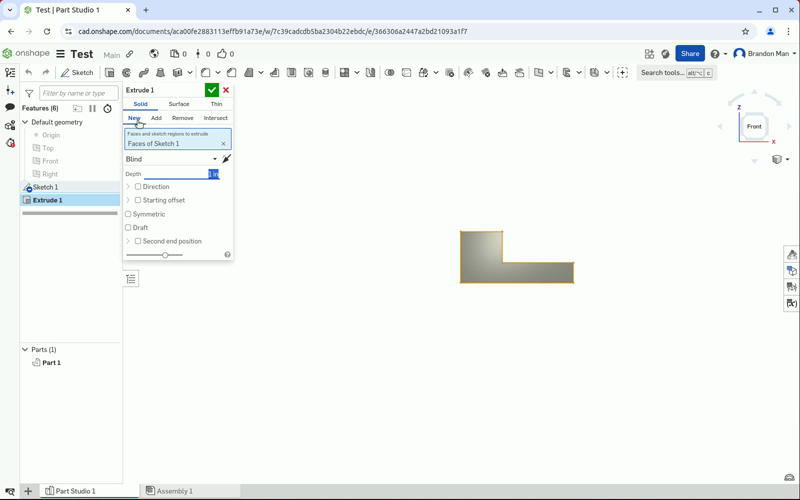
text(8.425)
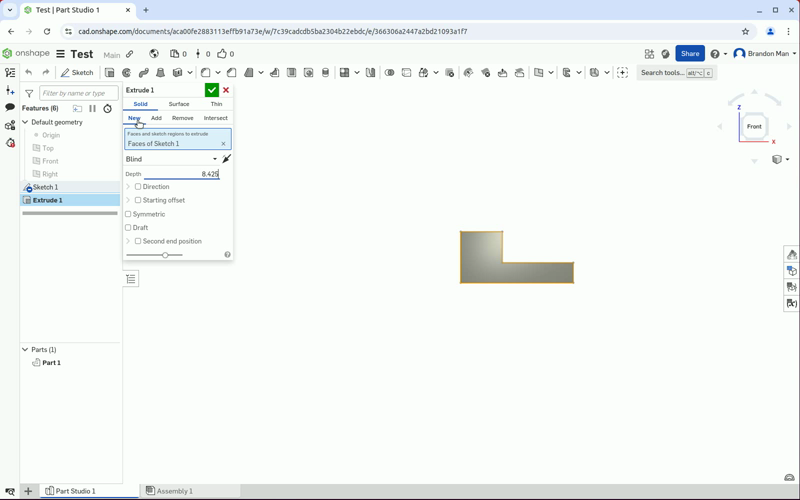
key(enter)
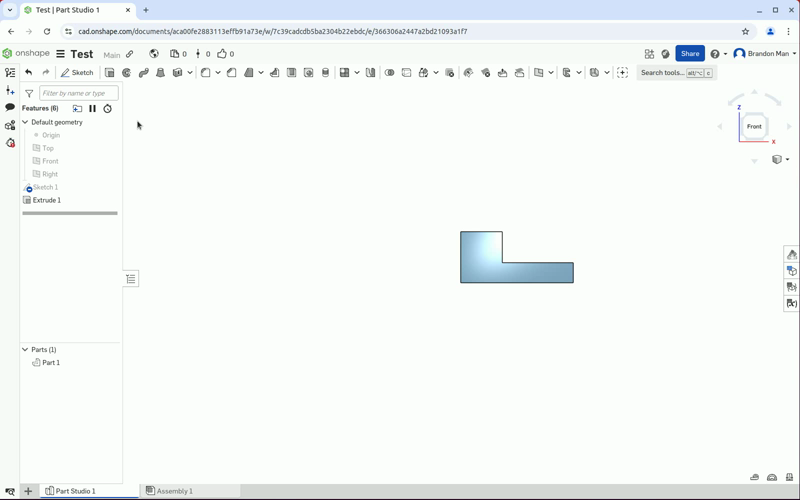
key(shift+h)
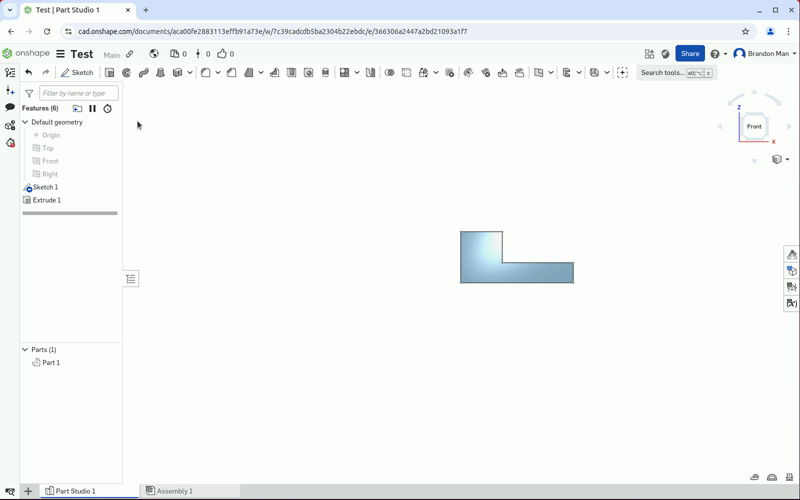
key(shift+h)
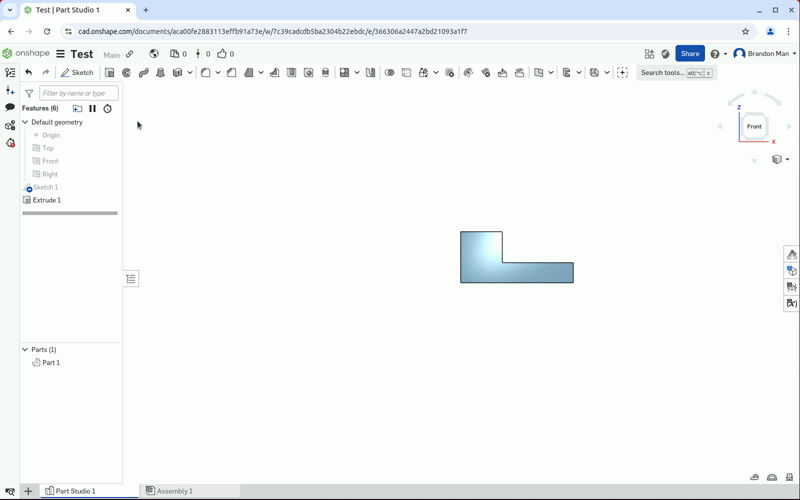
mouse_move(73, 189)
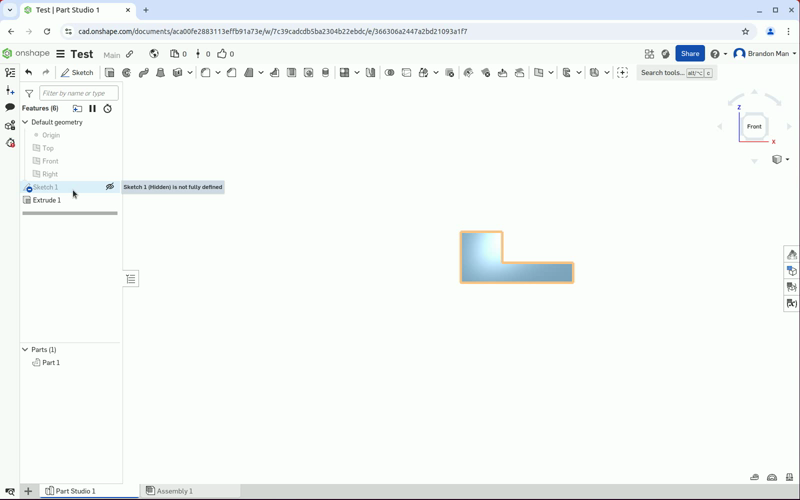
click(73, 189)
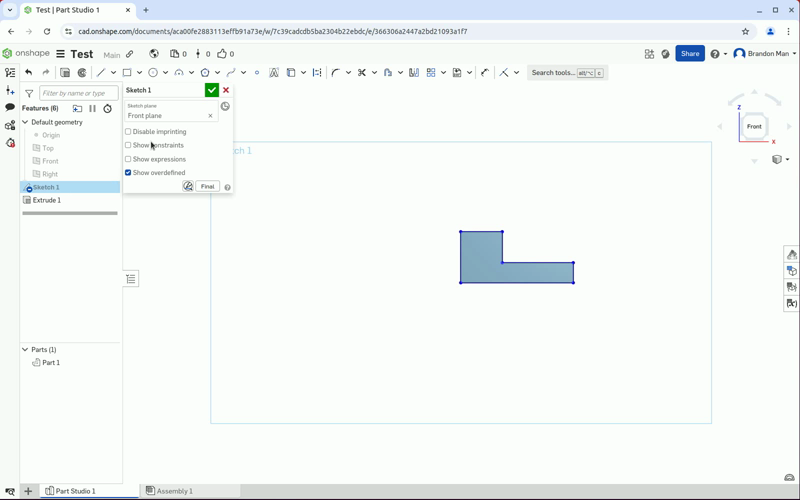
mouse_move(229, 92)
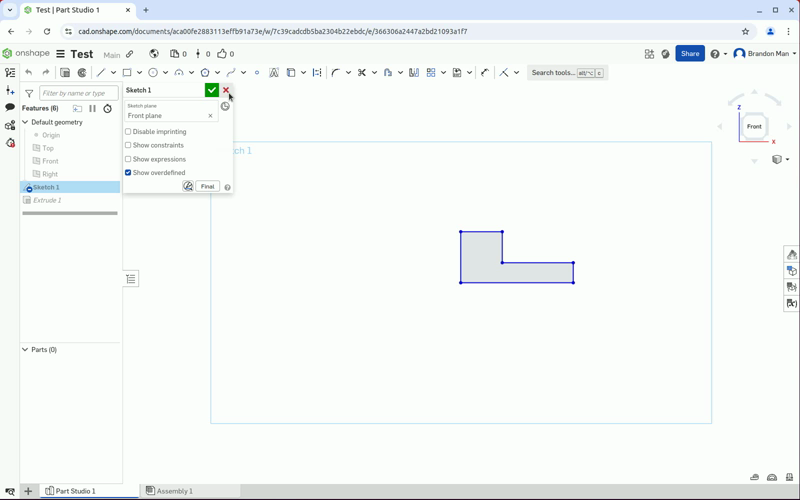
click(229, 92)
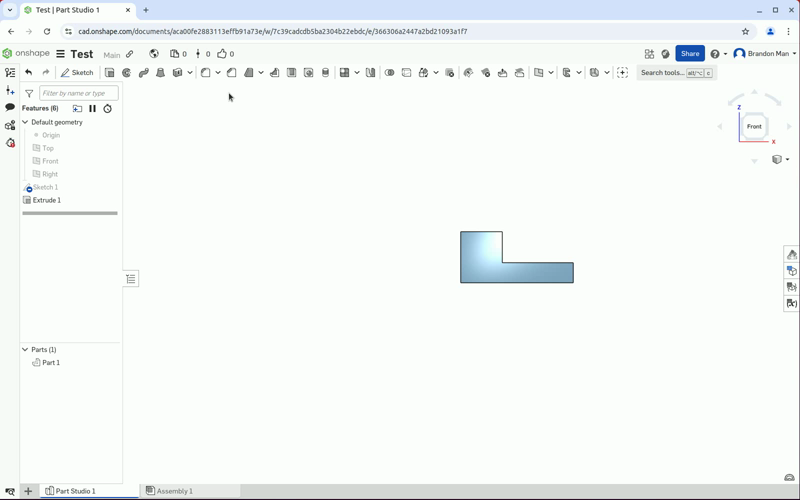
mouse_move(541, 75)
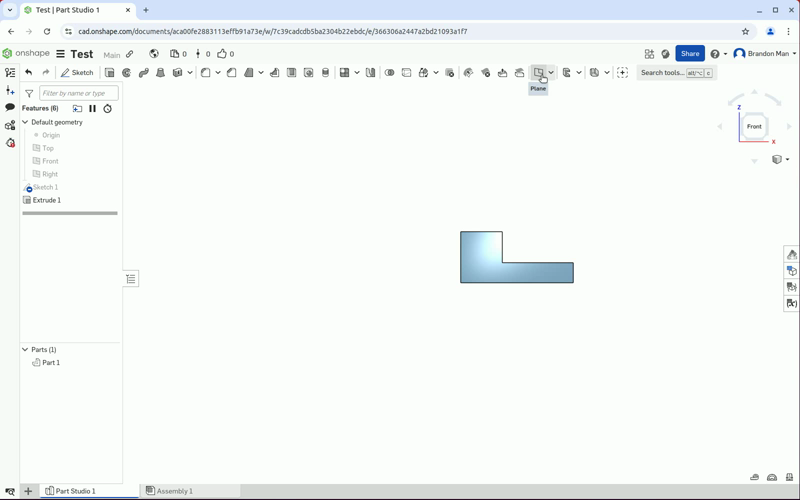
click(541, 75)
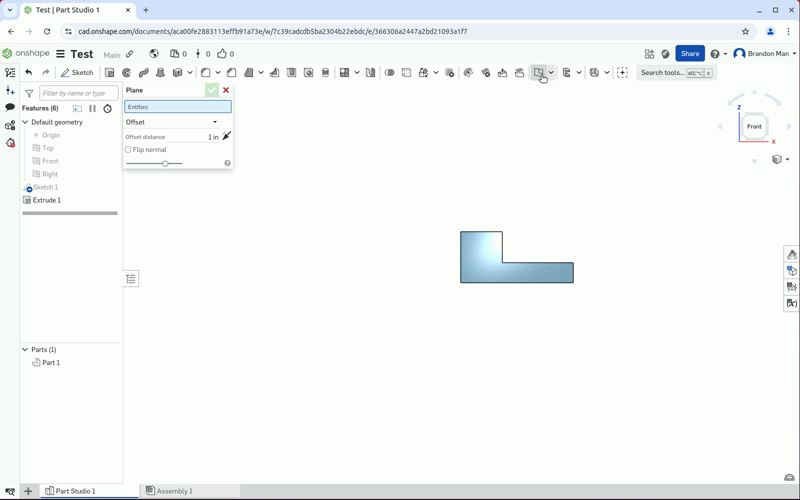
mouse_move(73, 163)
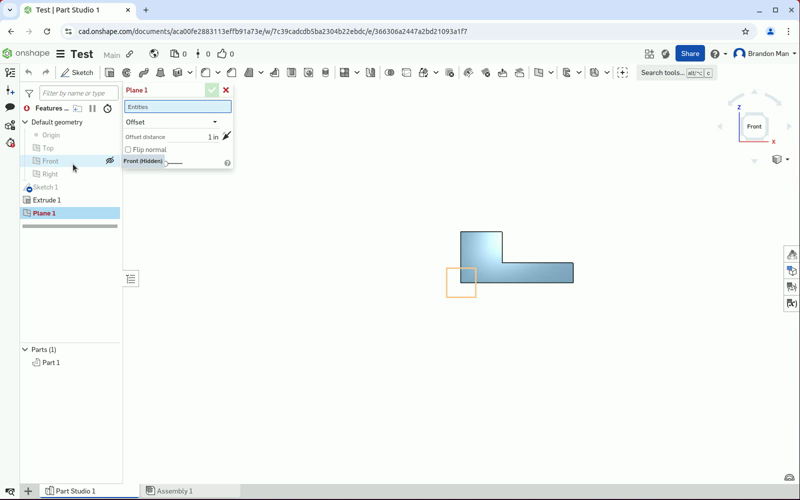
click(73, 163)
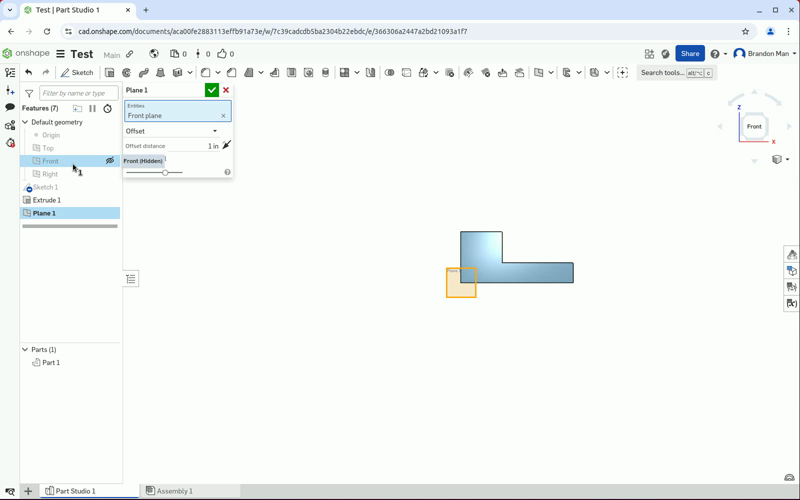
key(tab, 2)
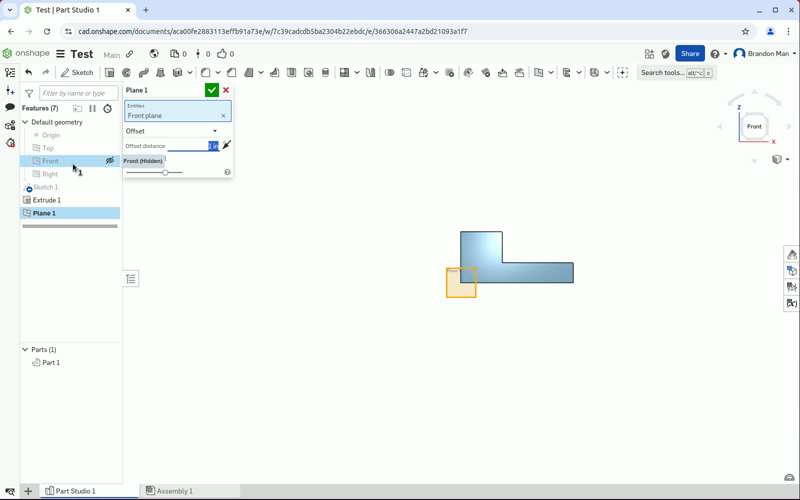
text(8.411)
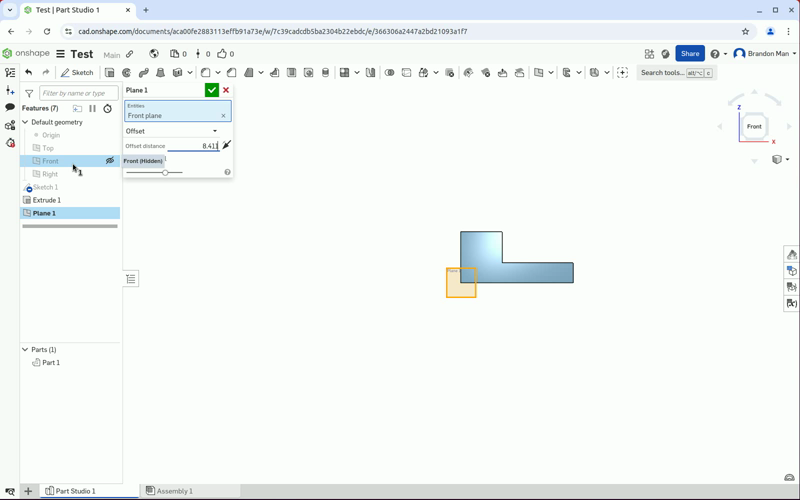
key(enter, 2)
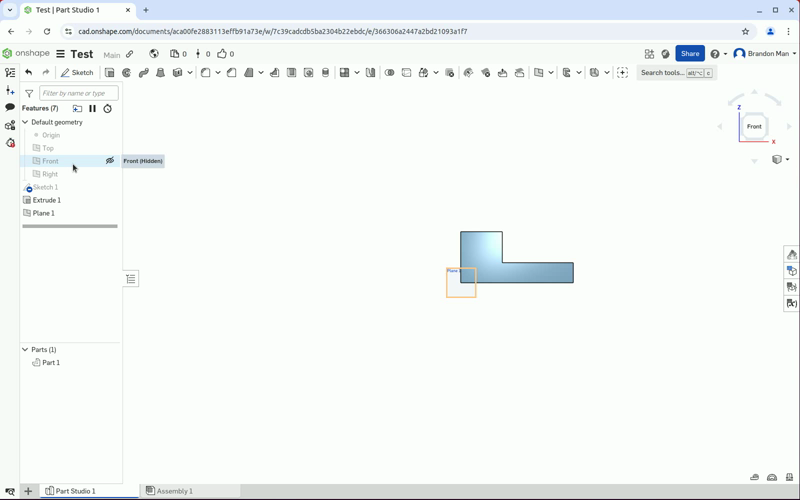
key(shift+s)
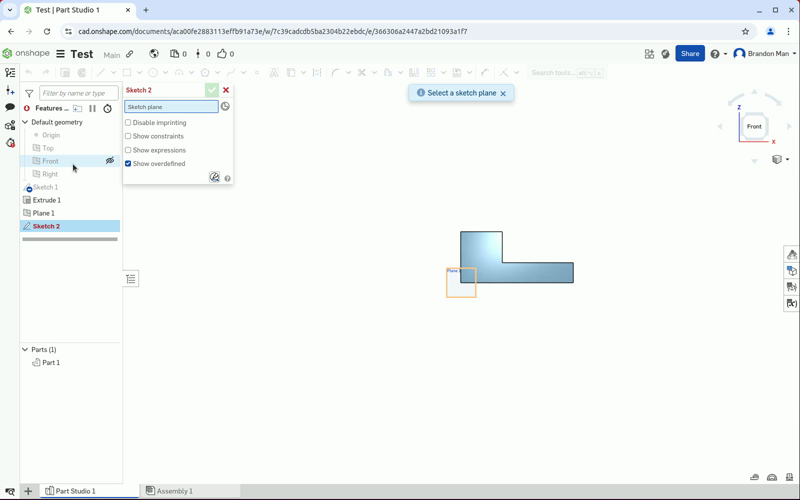
mouse_move(73, 215)
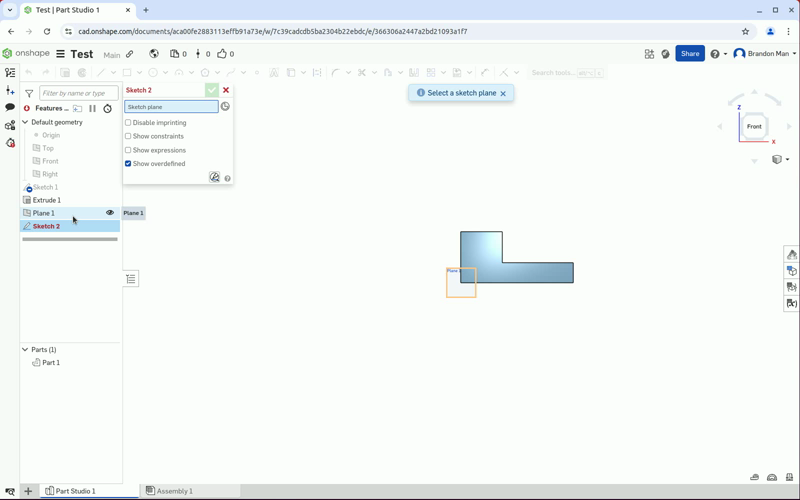
click(73, 215)
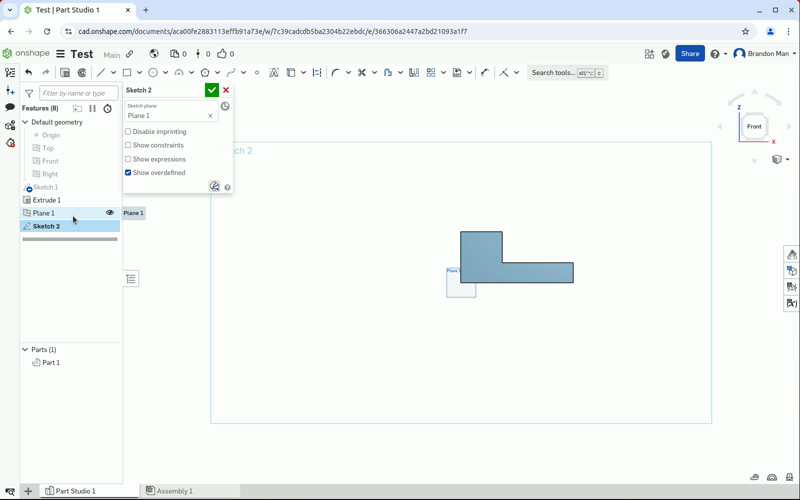
mouse_move(73, 352)
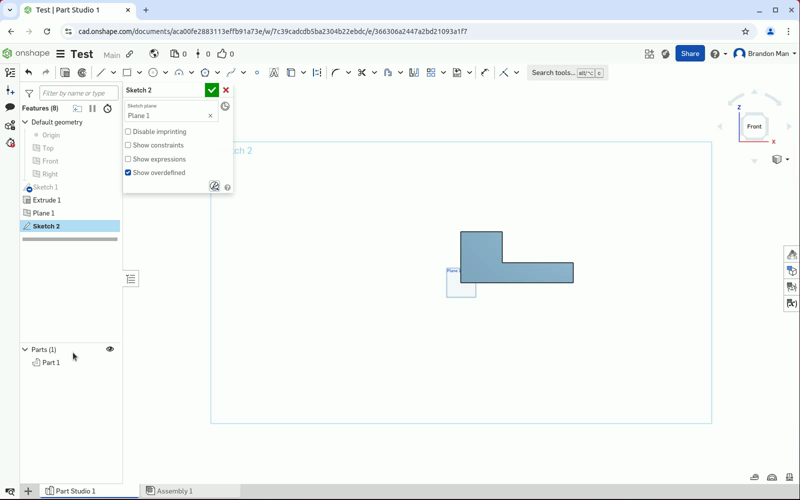
key(y)
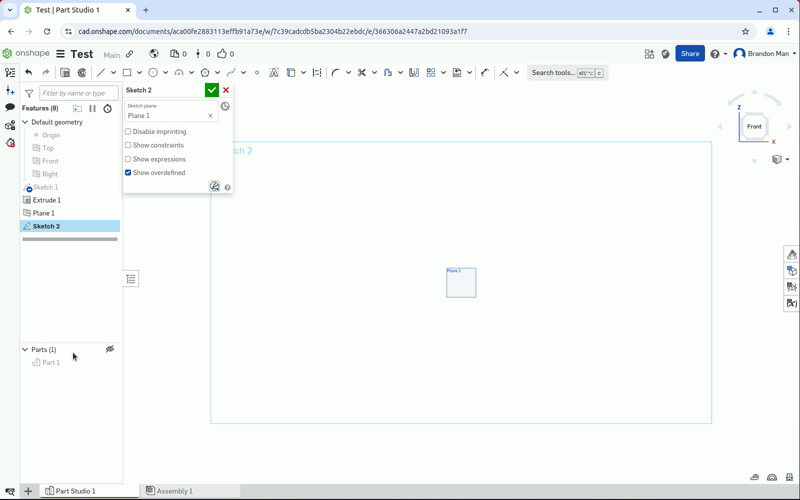
key(c)
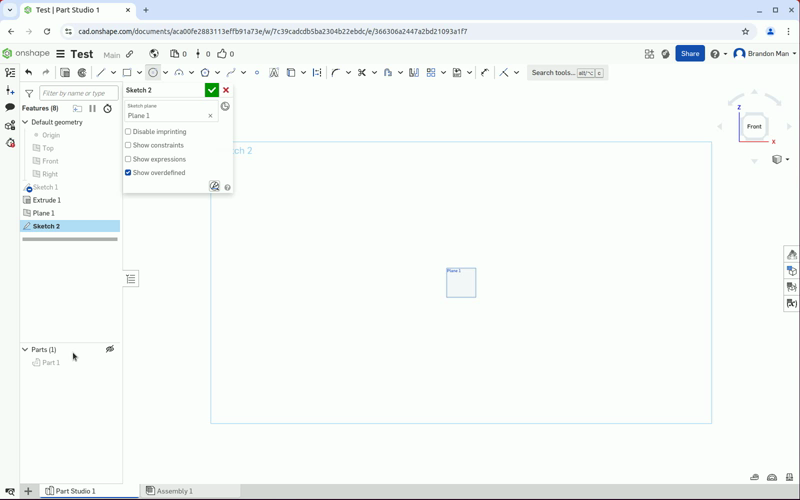
key_down(shift)
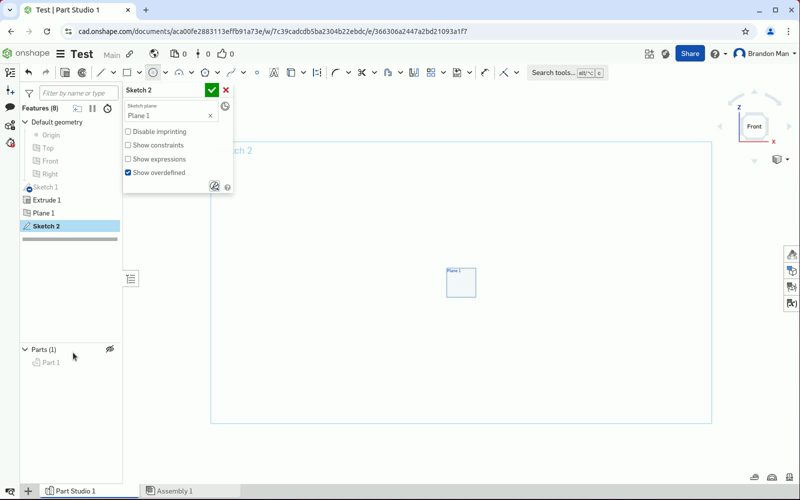
mouse_move(481, 252)
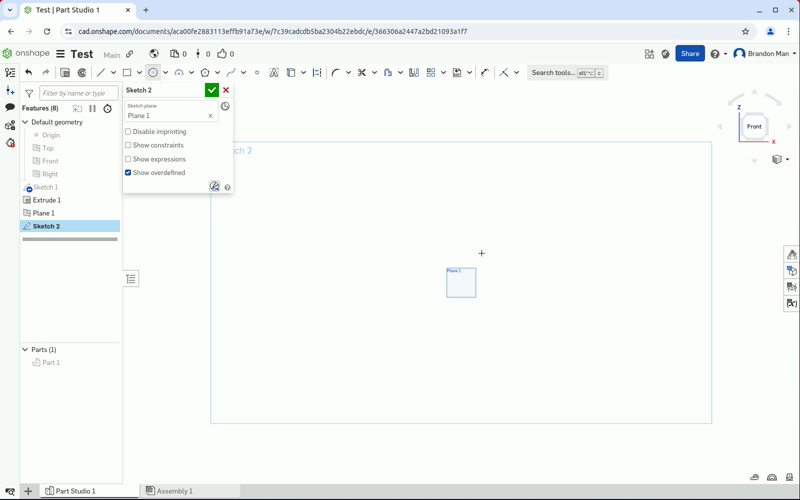
click(481, 252)
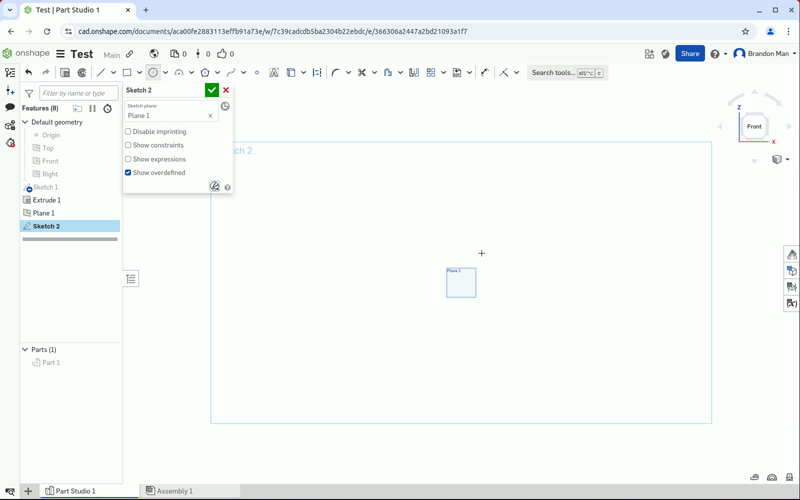
key_up(shift)
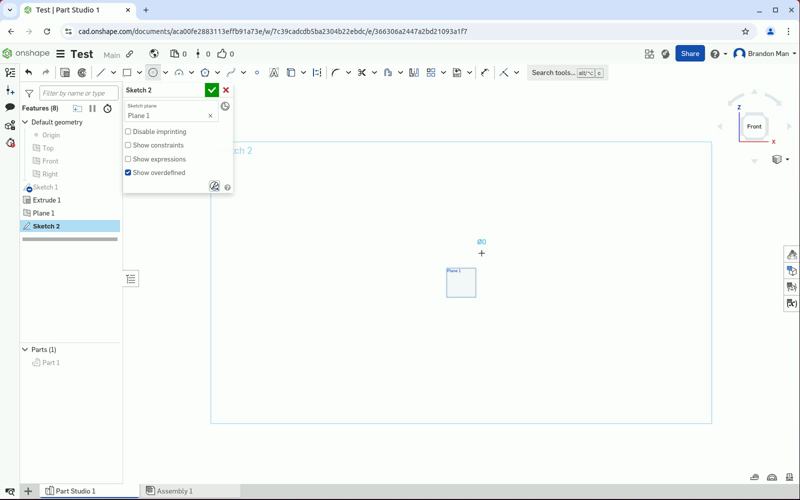
mouse_move(492, 252)
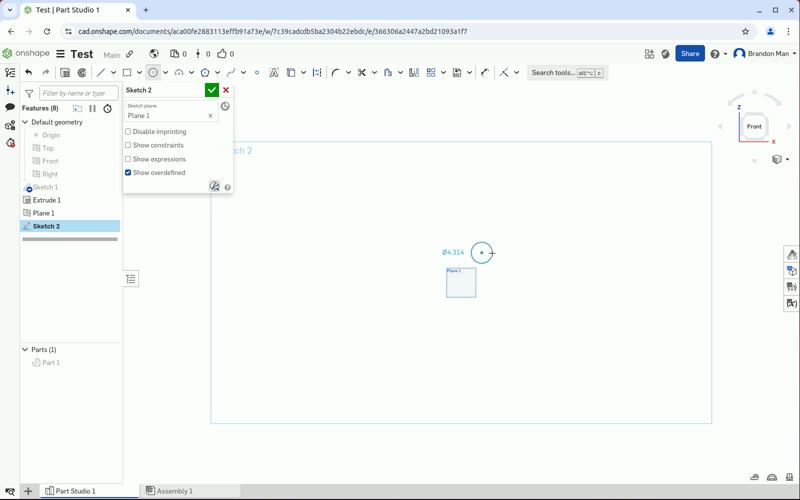
click(492, 252)
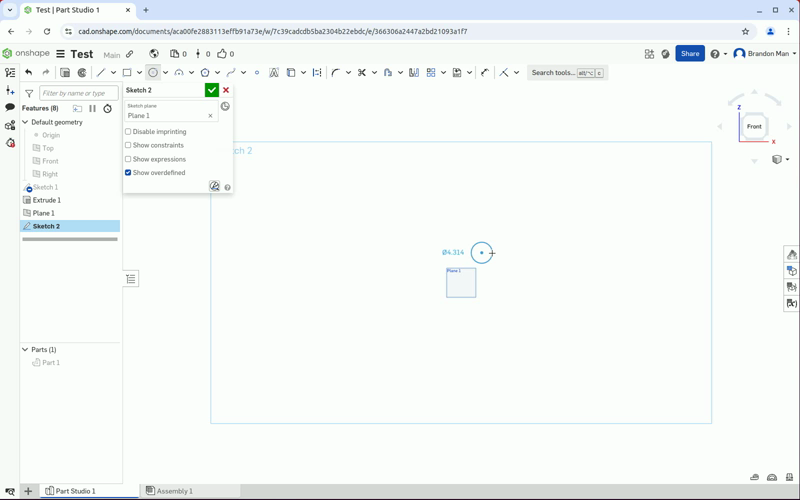
key(esc)
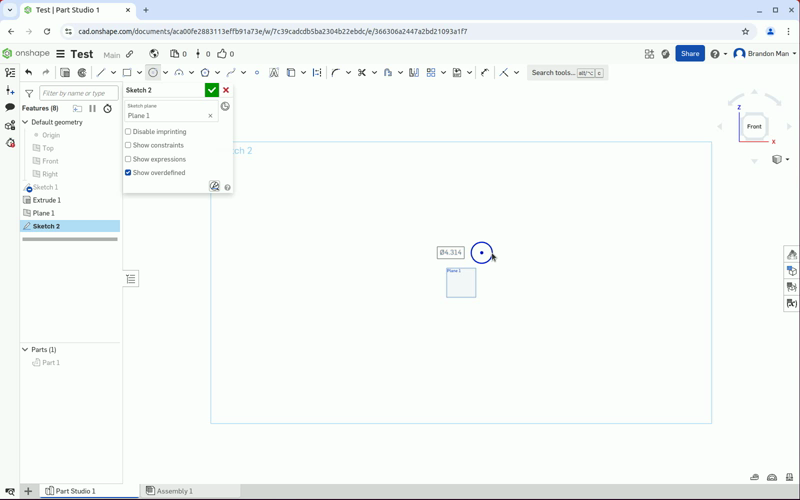
mouse_move(480, 251)
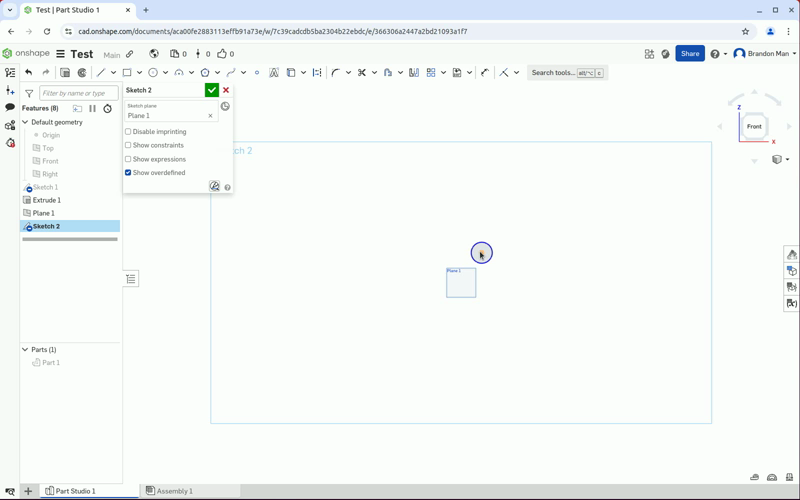
scroll(6)
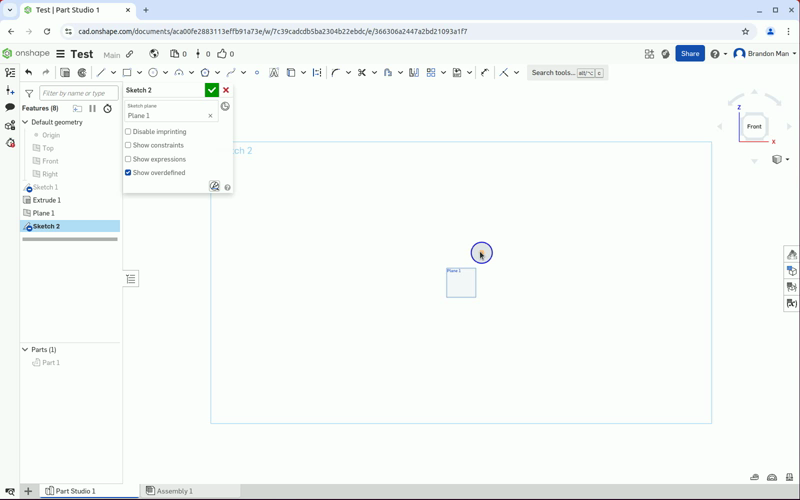
scroll(6)
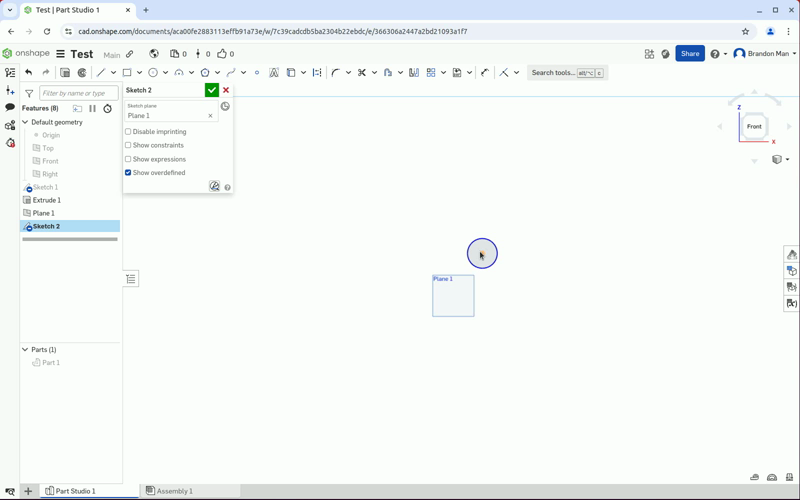
scroll(6)
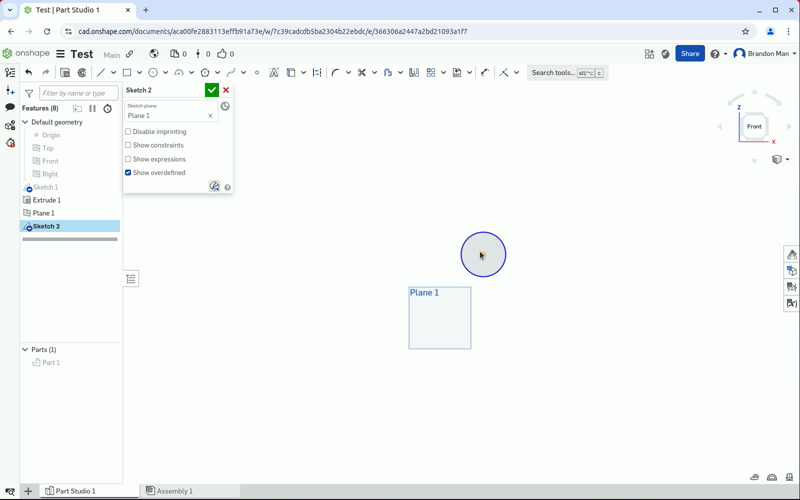
scroll(6)
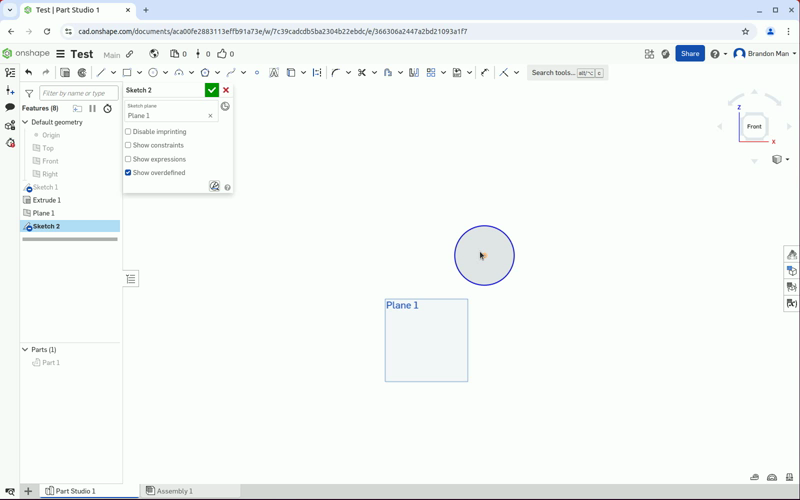
scroll(6)
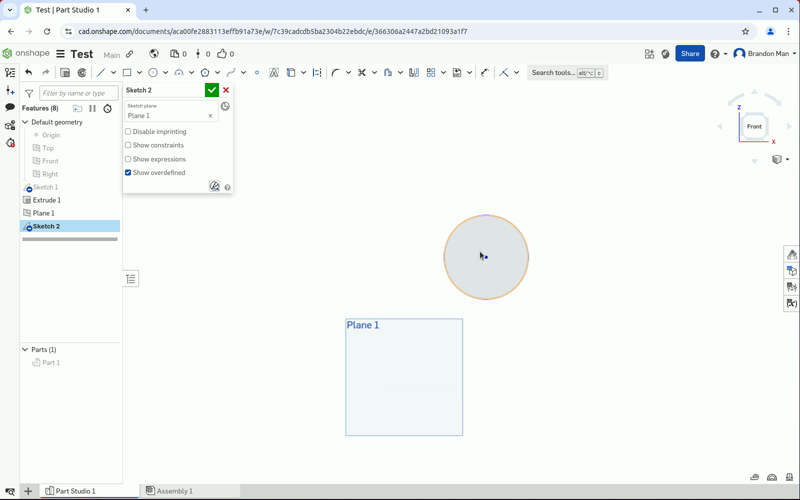
scroll(6)
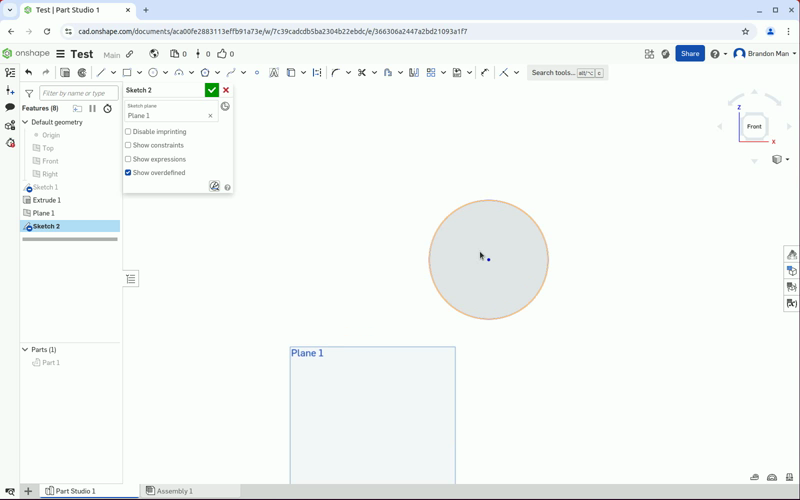
scroll(6)
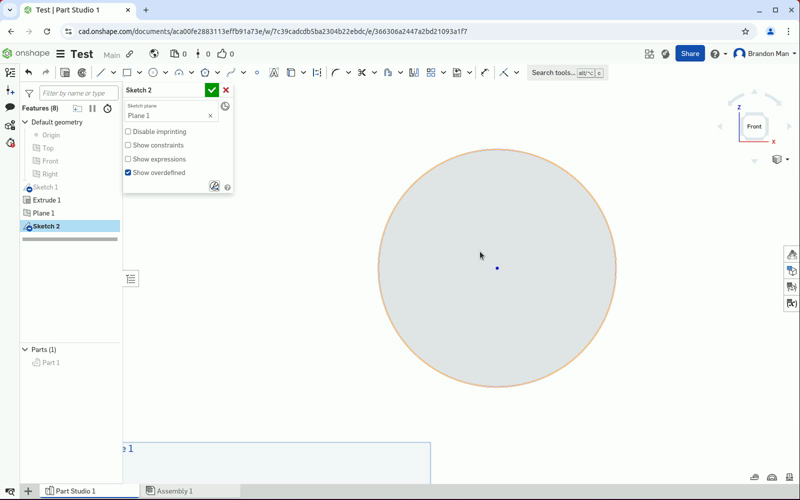
click(480, 251)
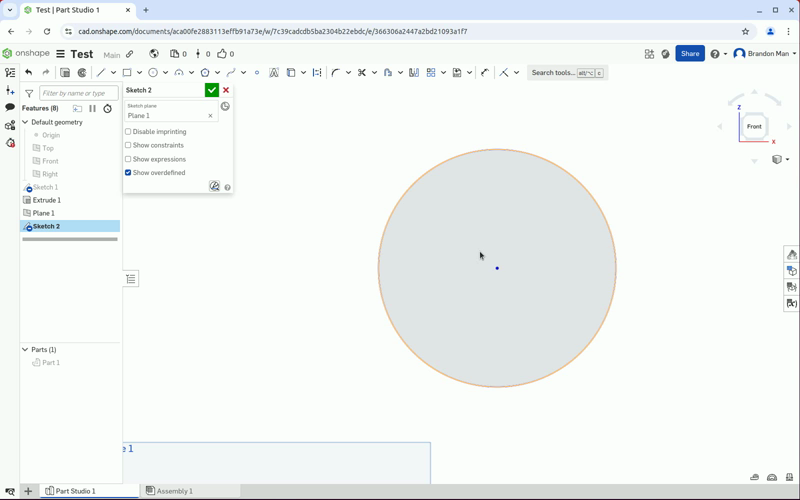
scroll(-6)
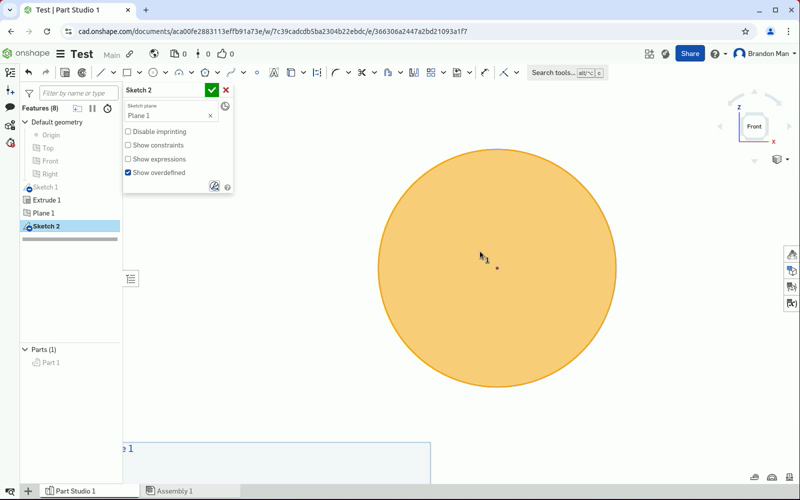
scroll(-6)
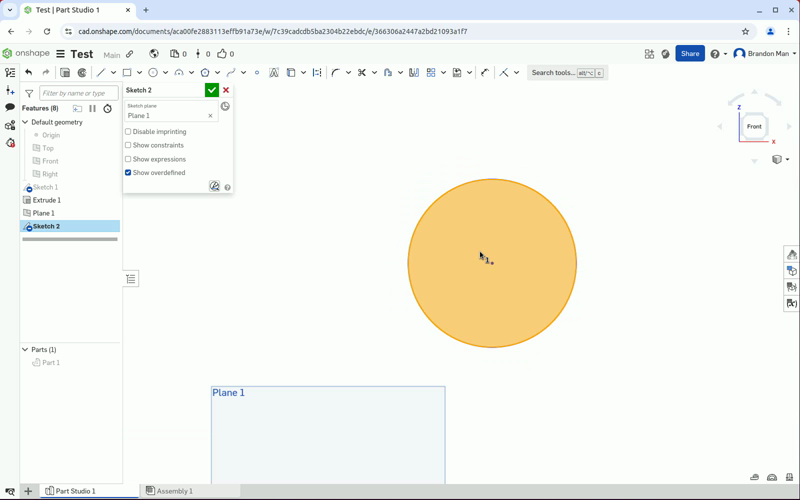
scroll(-6)
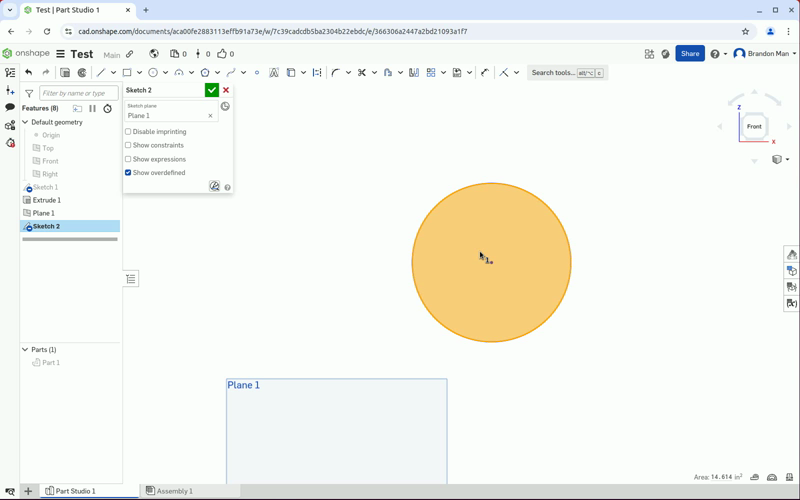
scroll(-6)
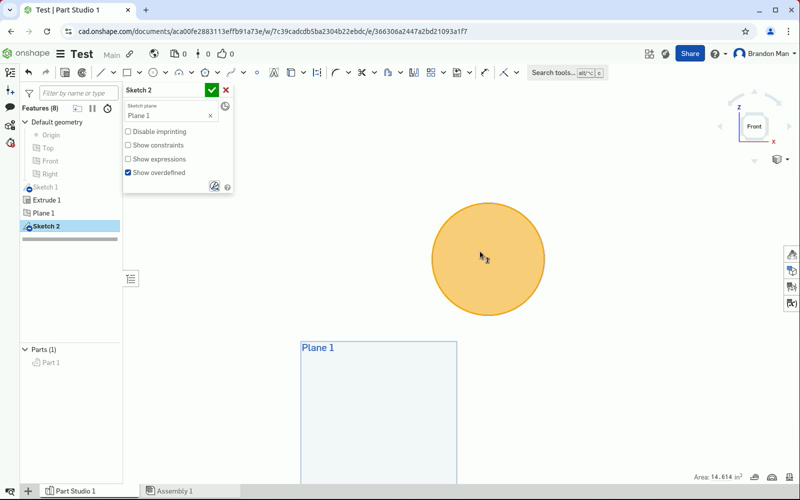
scroll(-6)
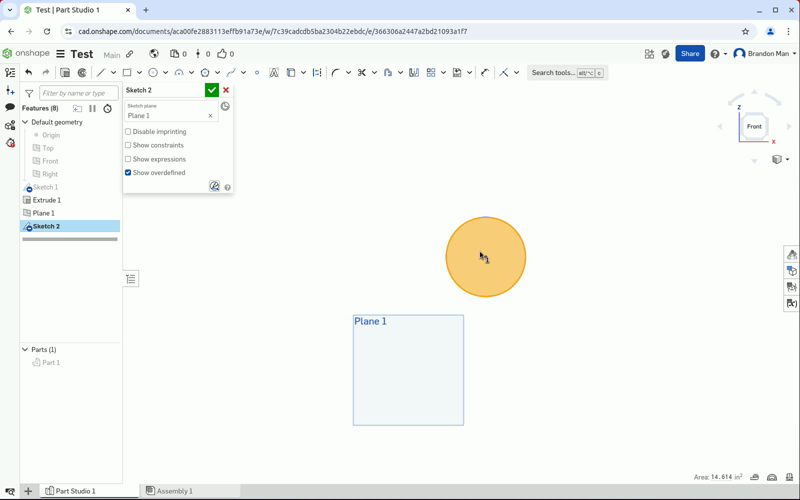
scroll(-6)
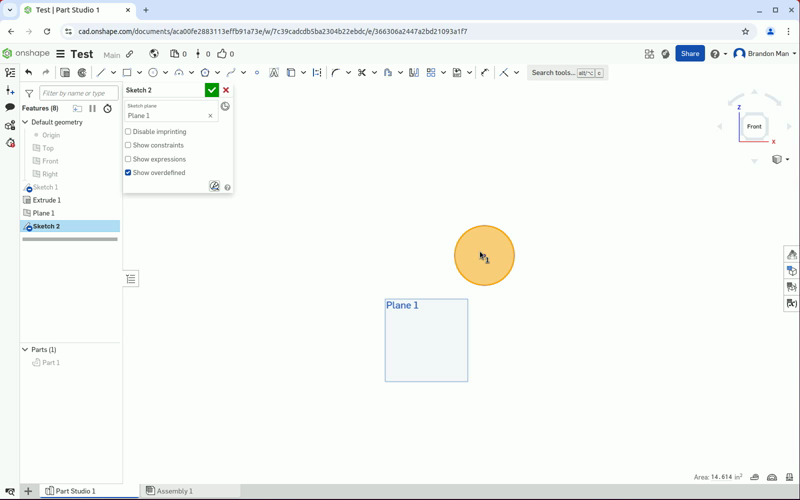
scroll(-6)
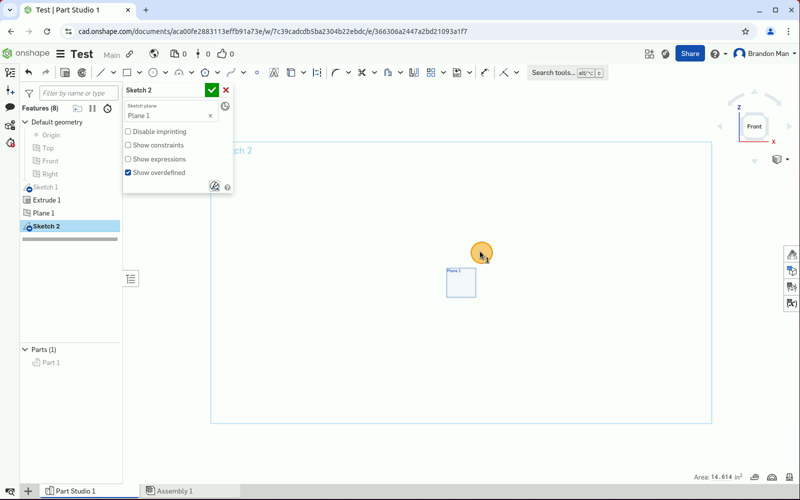
mouse_move(73, 352)
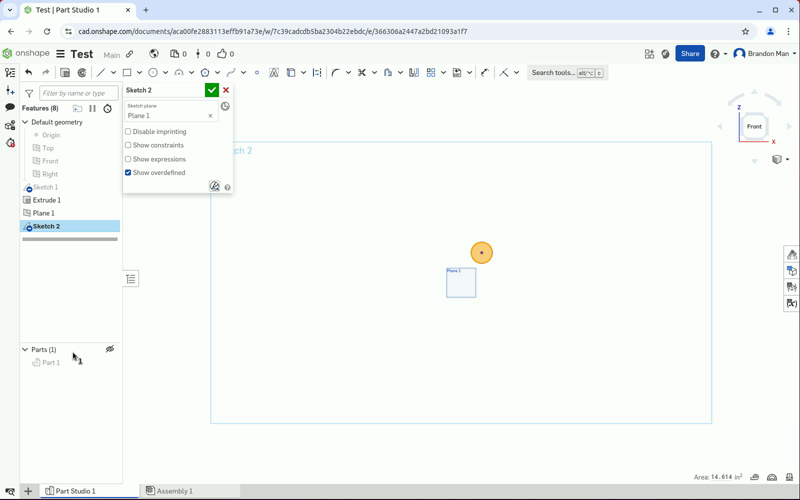
key(shift+y)
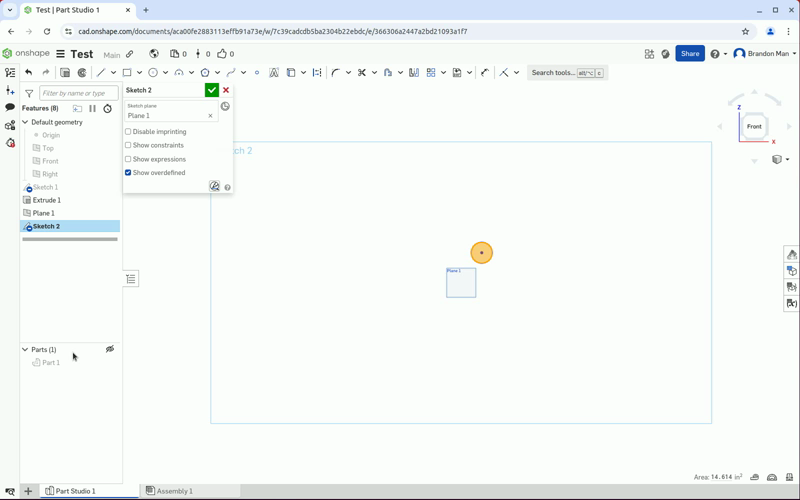
key(shift+e)
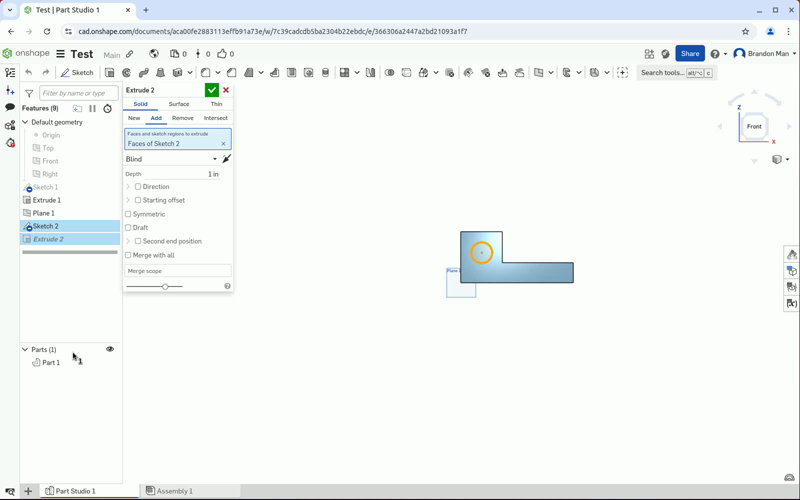
mouse_move(143, 106)
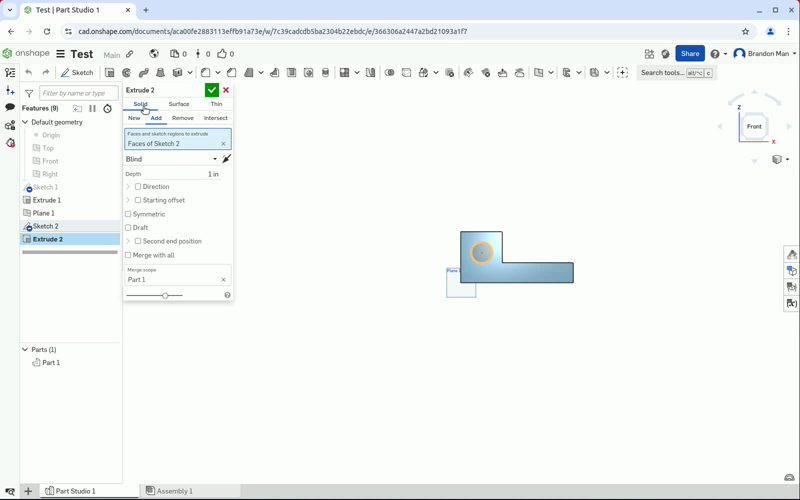
click(143, 106)
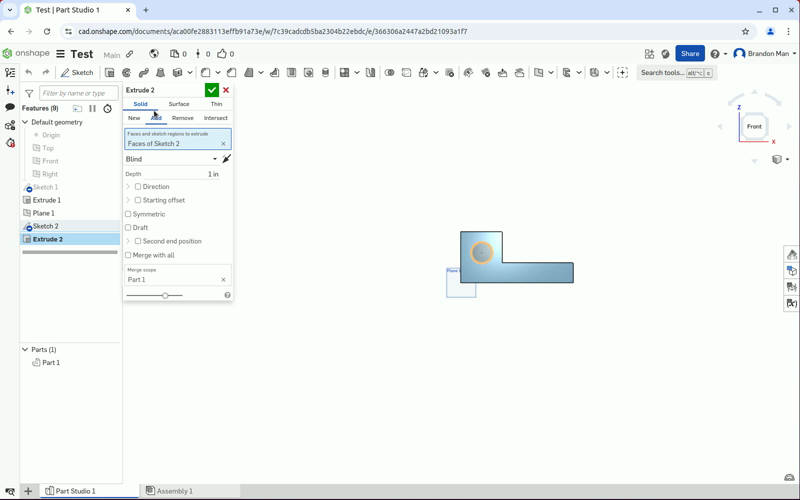
mouse_move(186, 120)
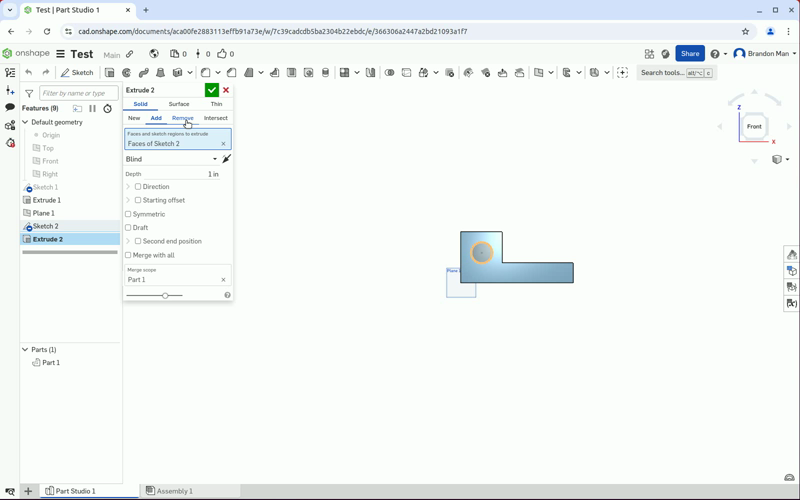
click(186, 120)
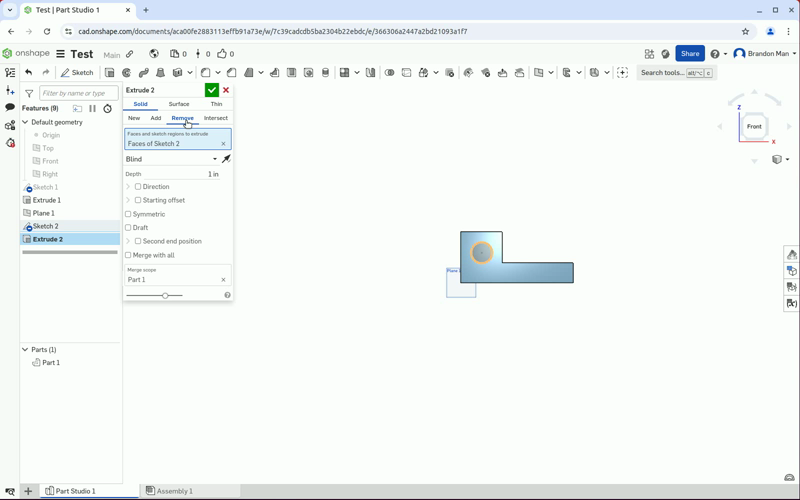
key(tab, 4)
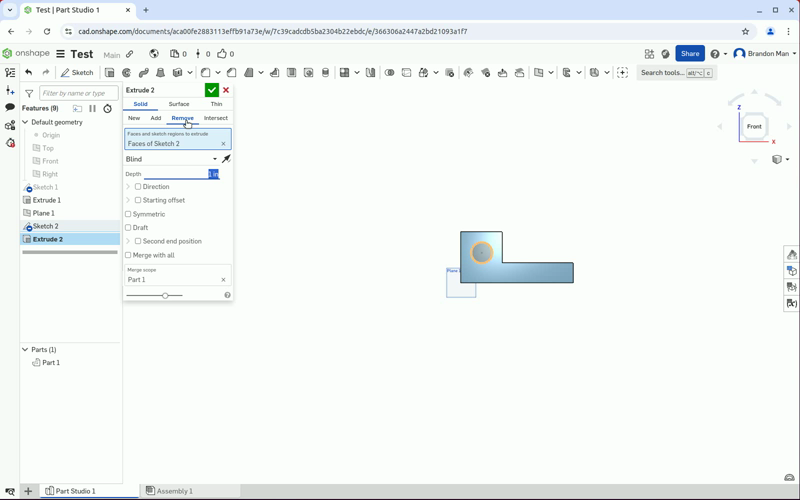
text(8.425)
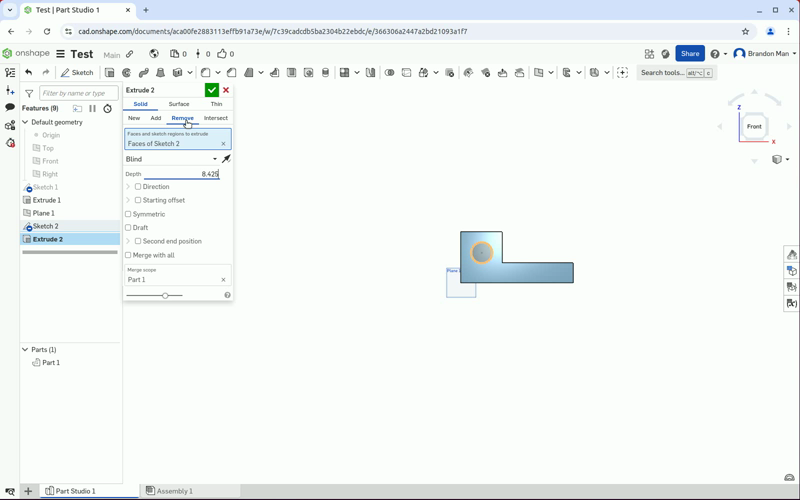
key(tab, 6)
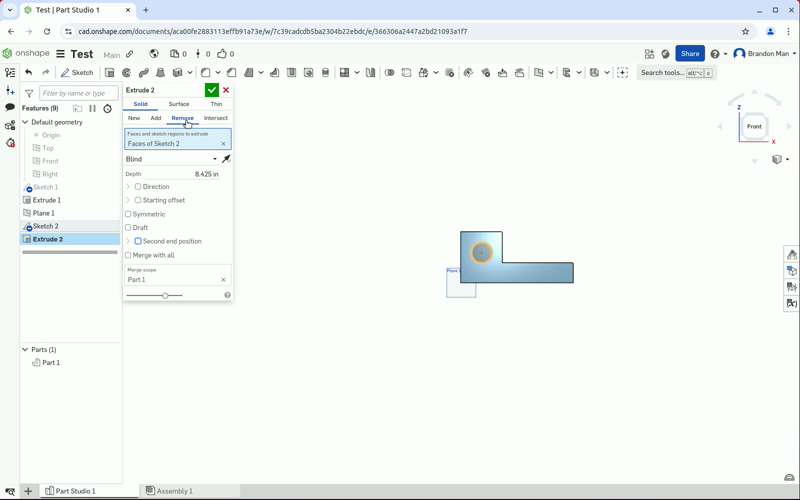
key(space)
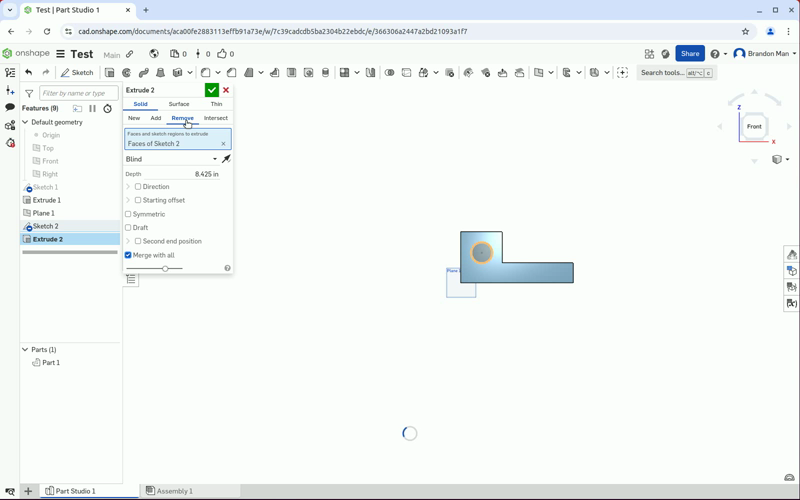
key(enter)
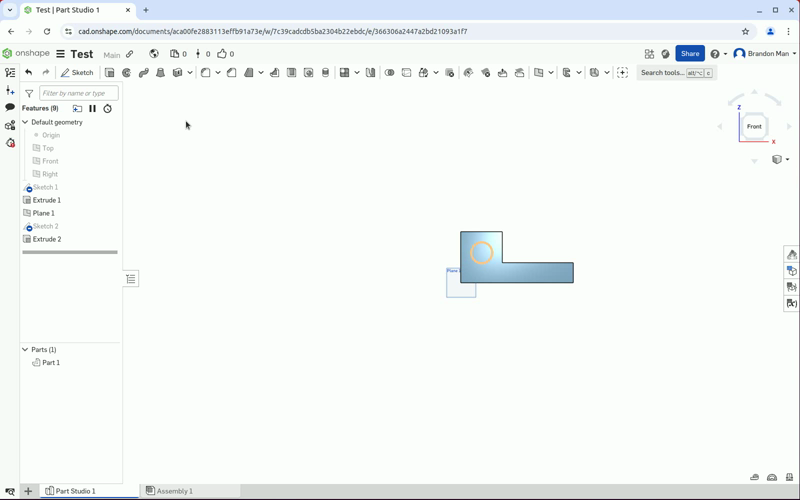
key(shift+h)
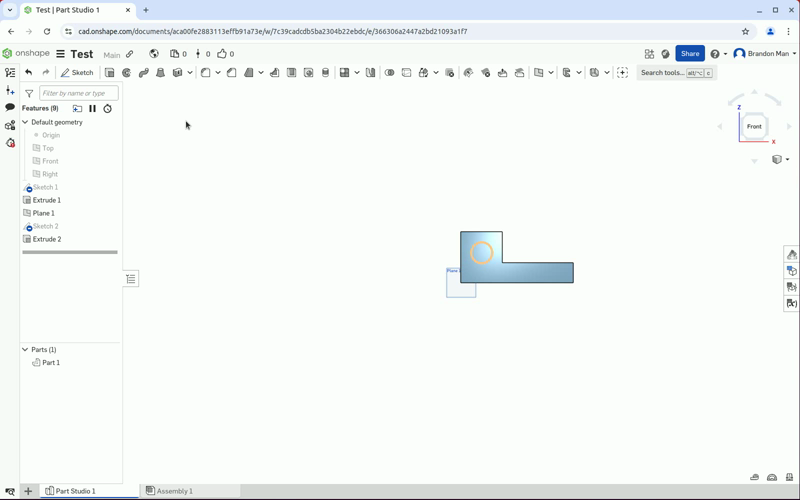
key(shift+h)
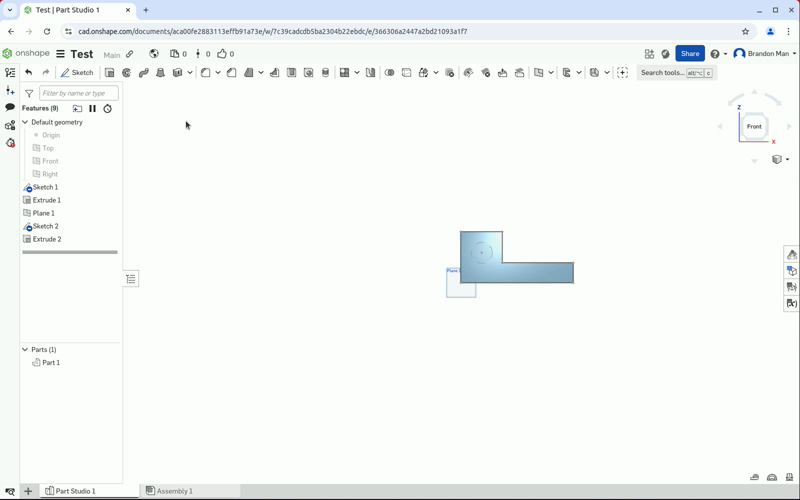
key(shift+7)
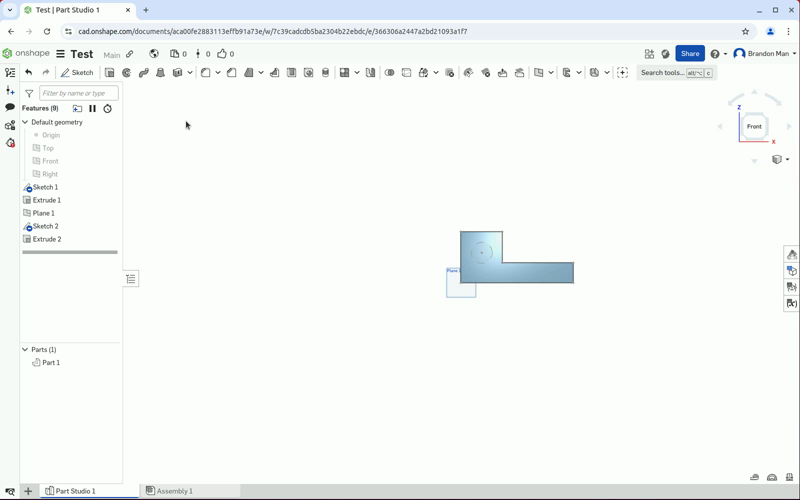
key(left, 2)
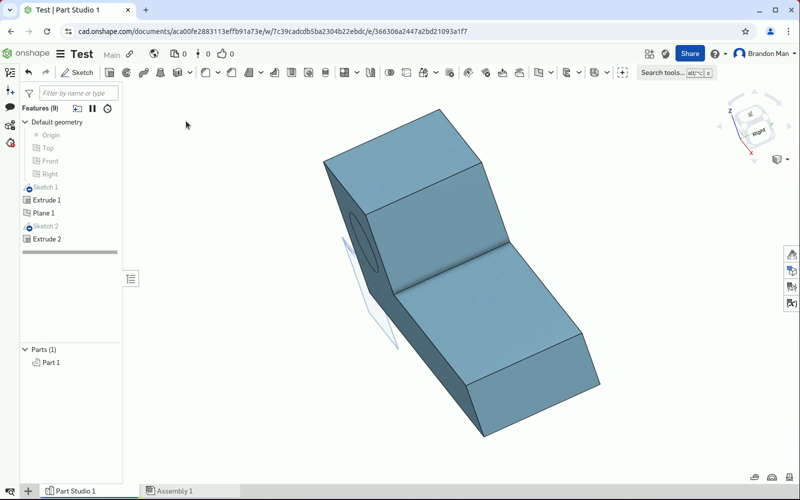
key(down, 2)
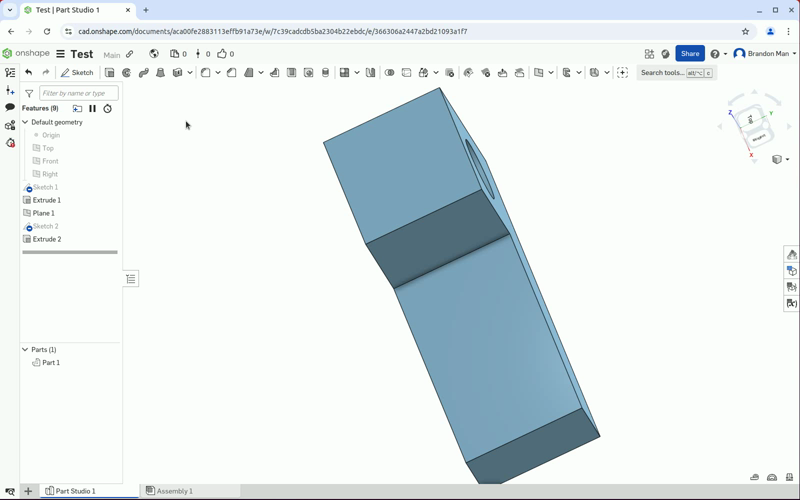
key(up, 2)
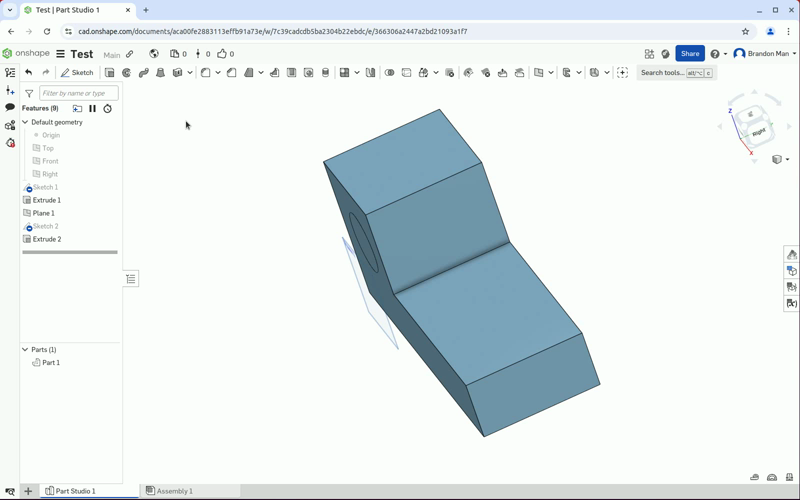
key(right, 2)
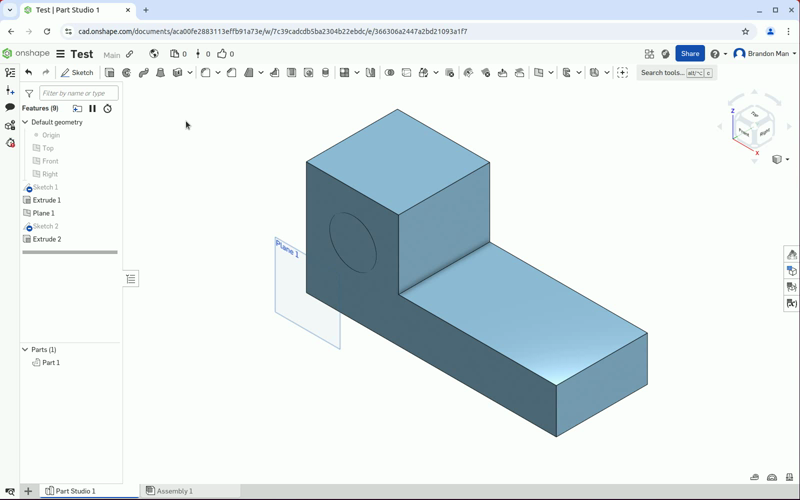
mouse_move(73, 189)
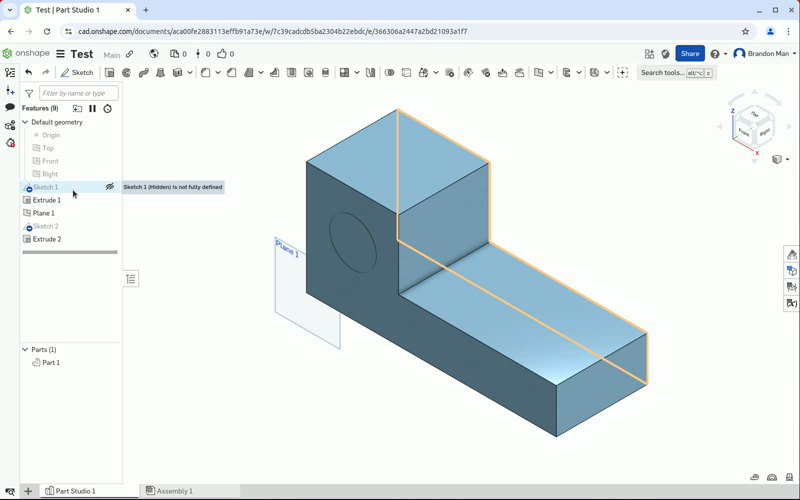
click(73, 189)